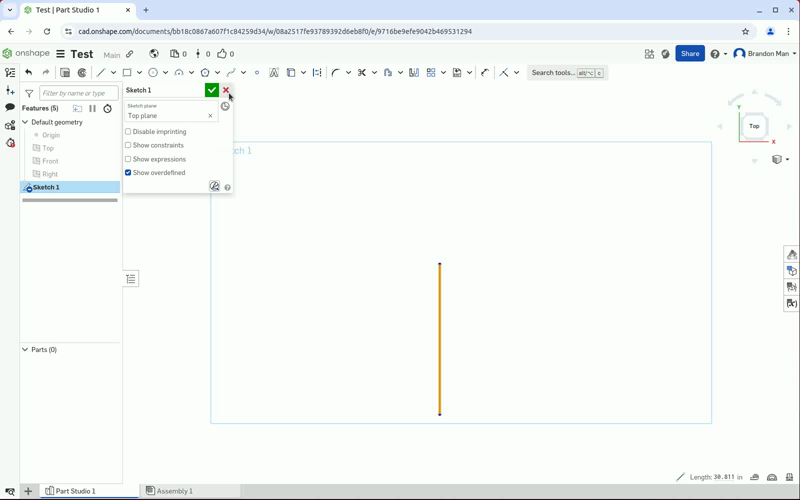
key(shift+h)
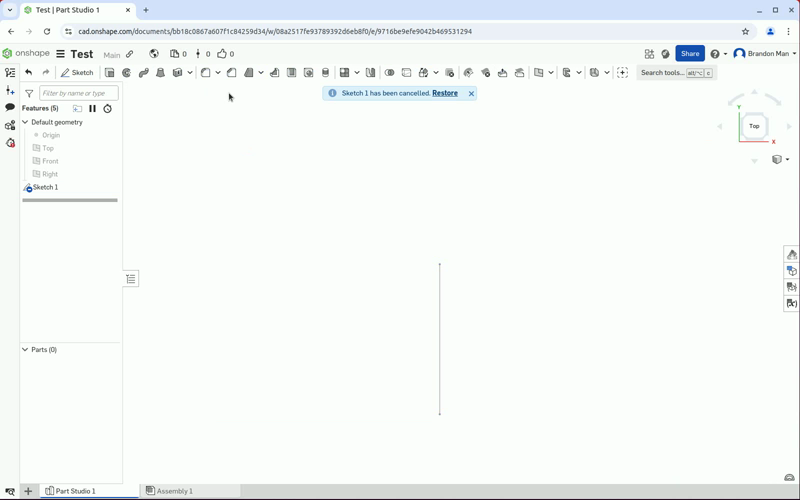
key(shift+s)
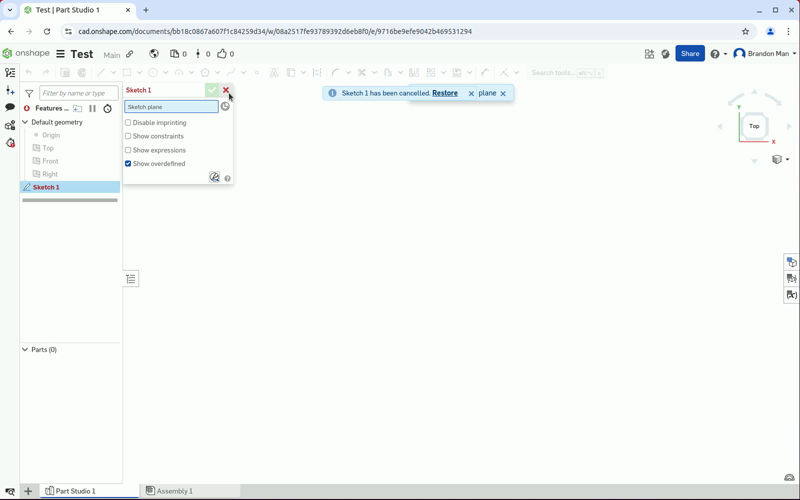
mouse_move(73, 150)
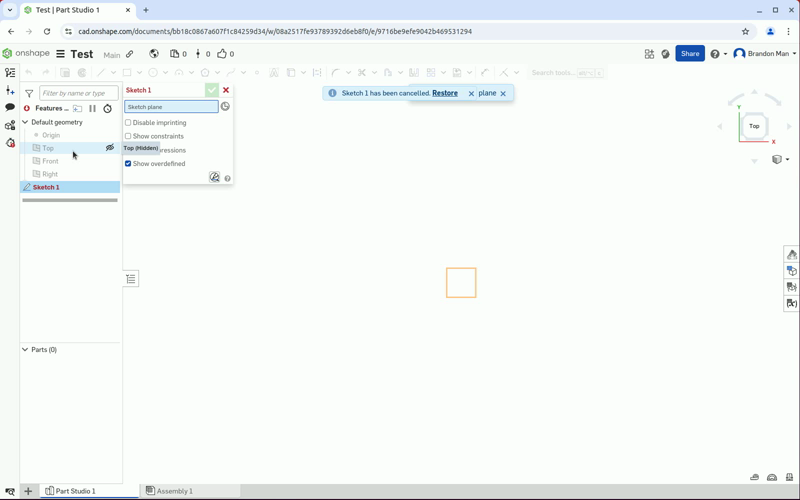
click(73, 150)
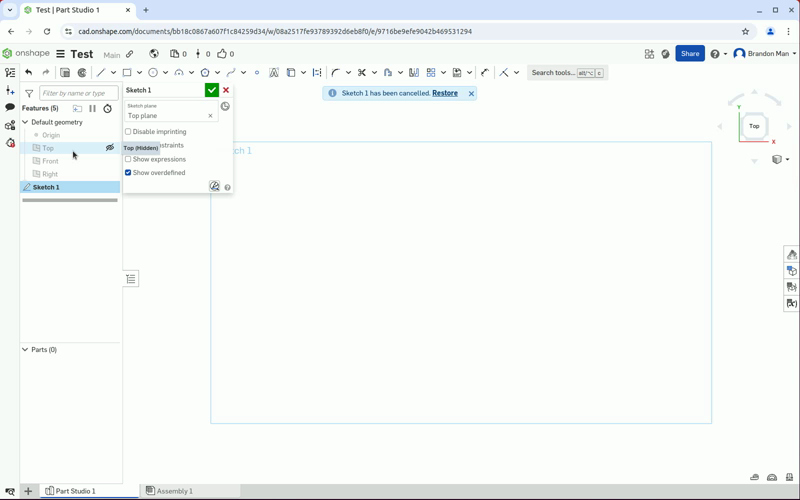
mouse_move(73, 352)
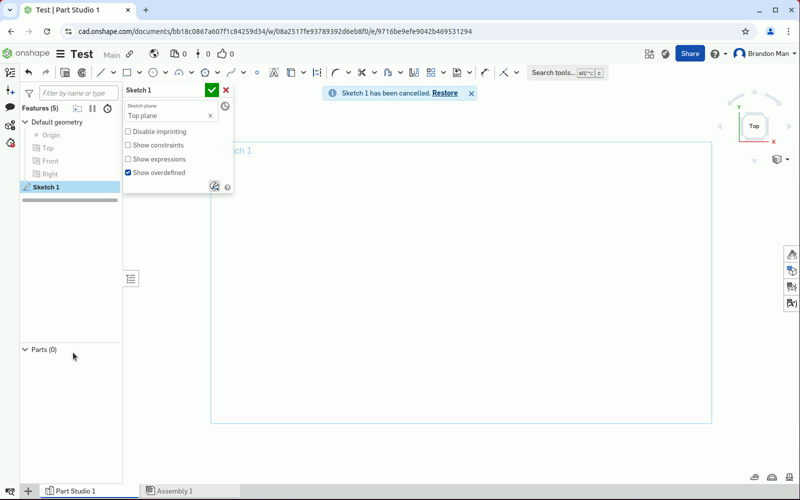
key(y)
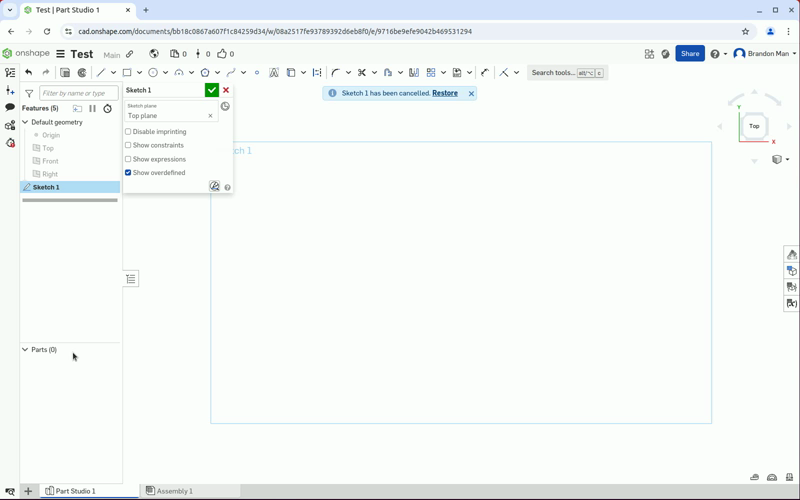
key(c)
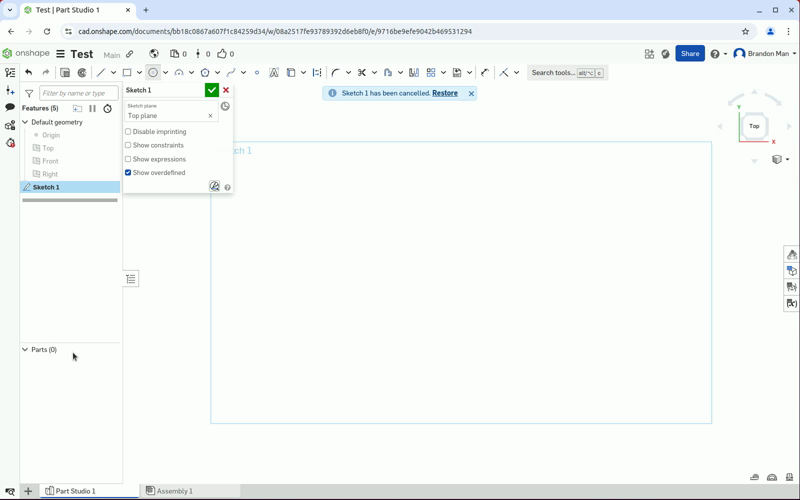
key_down(shift)
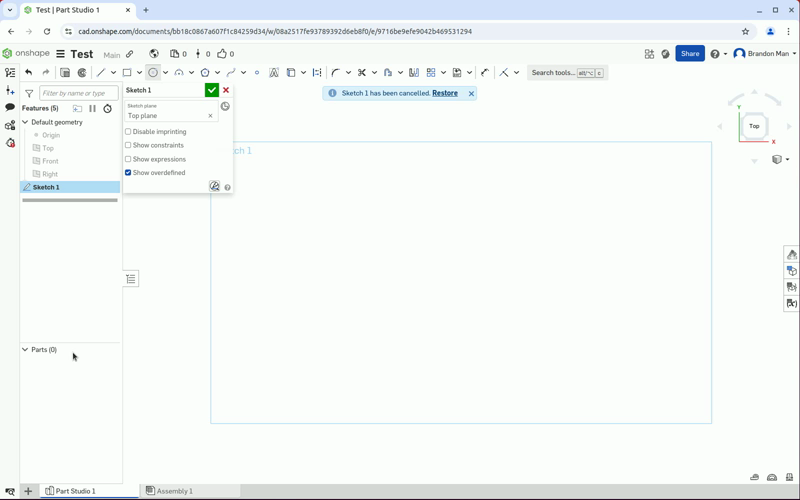
mouse_move(461, 282)
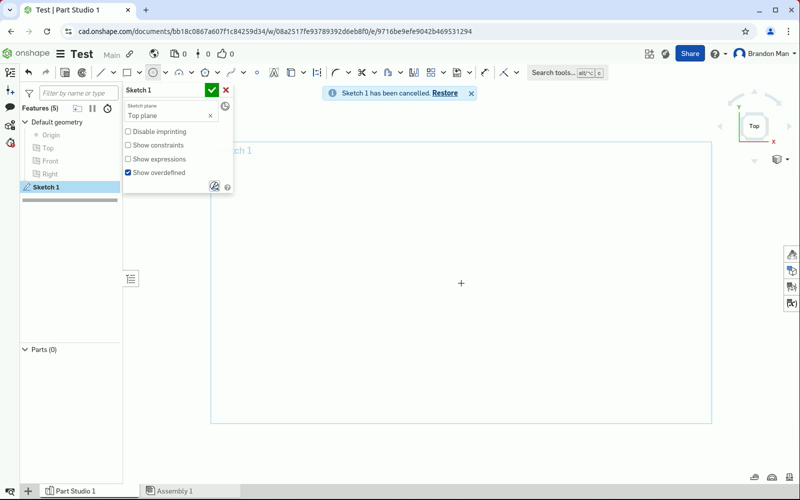
click(461, 282)
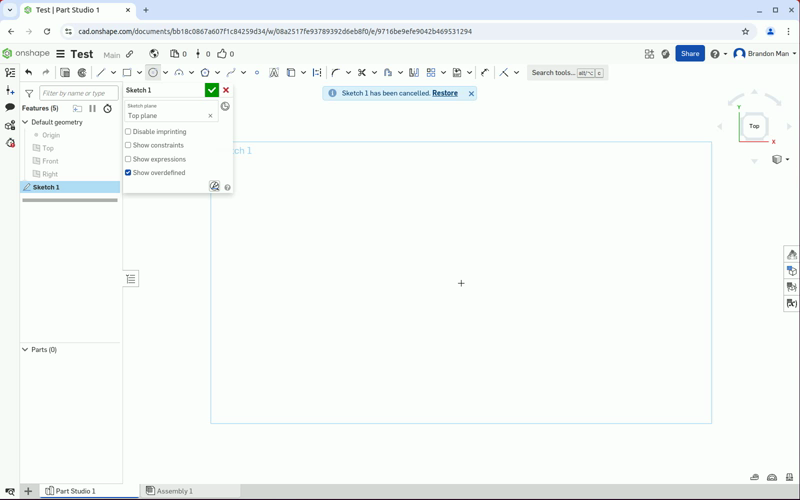
key_up(shift)
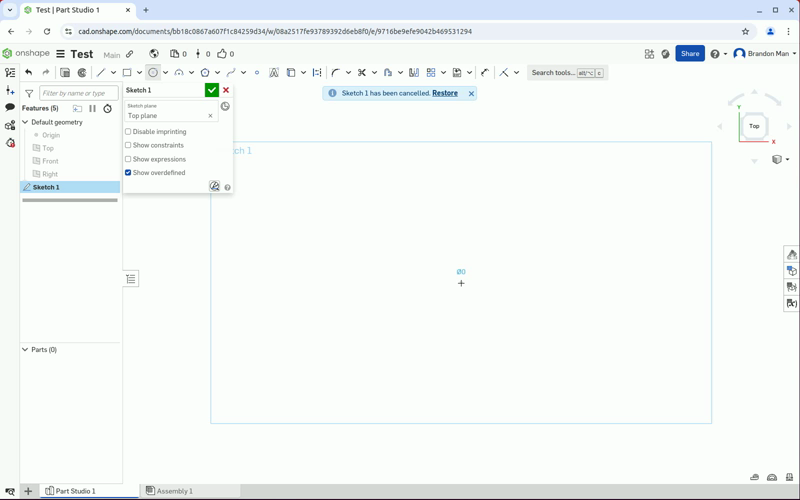
mouse_move(574, 282)
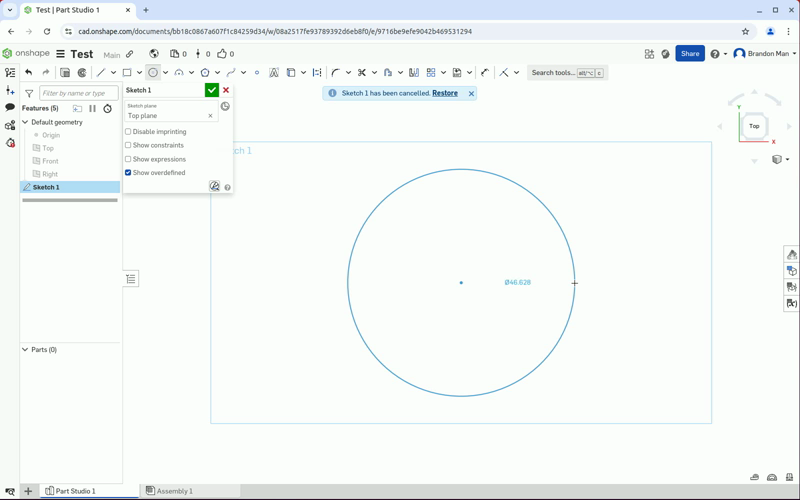
click(574, 282)
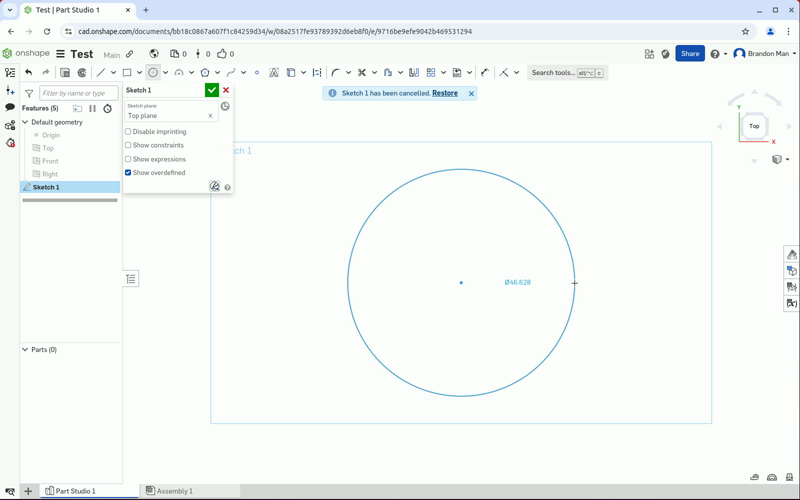
key(esc)
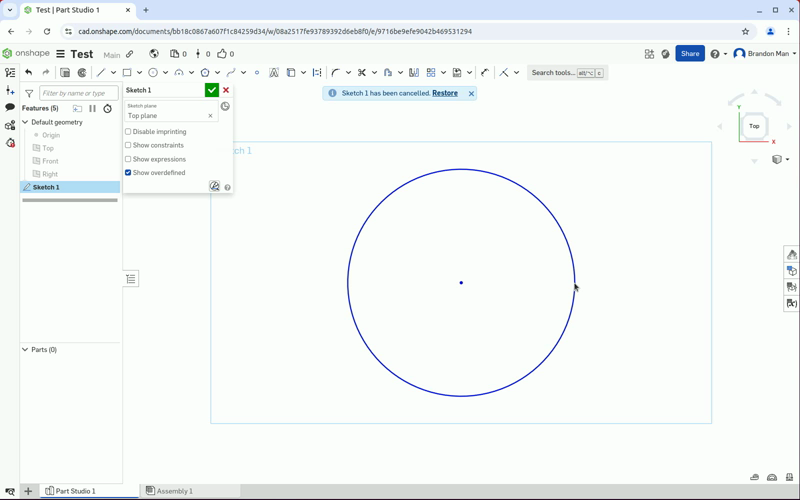
mouse_move(409, 274)
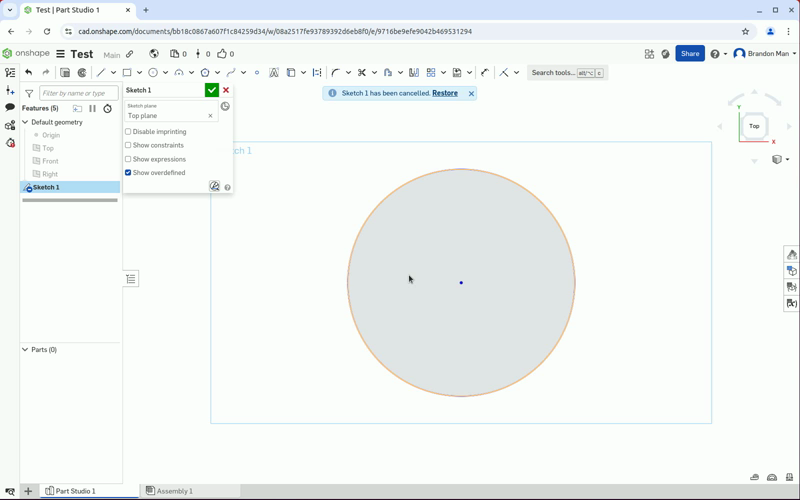
click(409, 274)
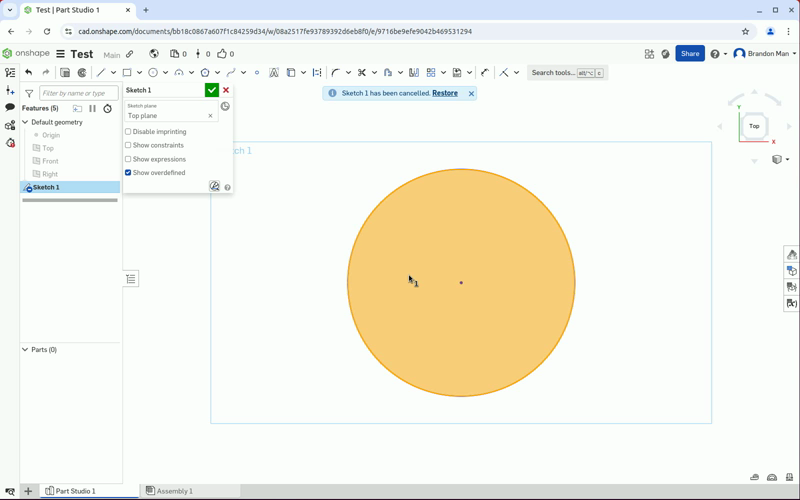
mouse_move(73, 352)
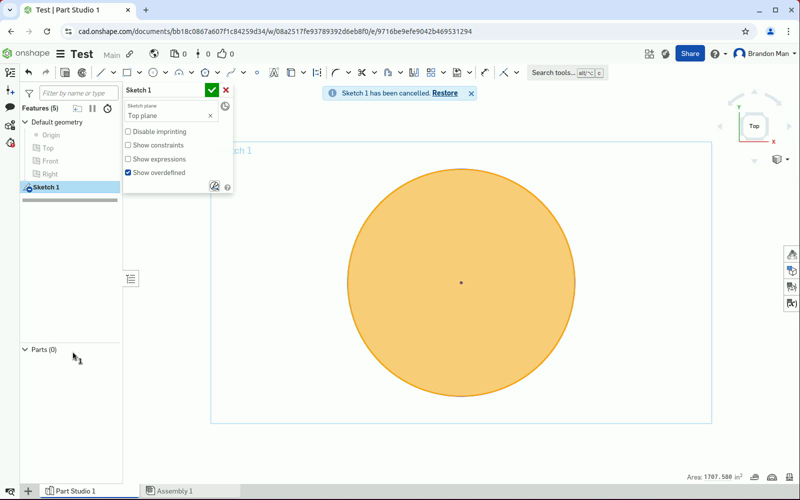
key(shift+y)
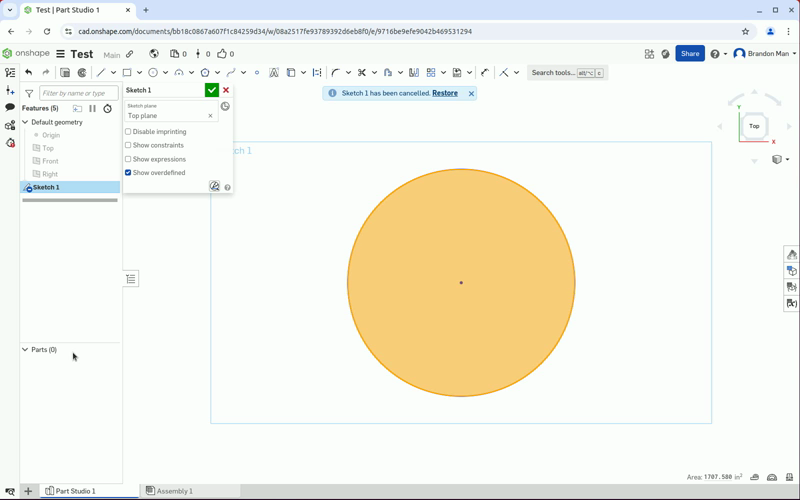
key(shift+e)
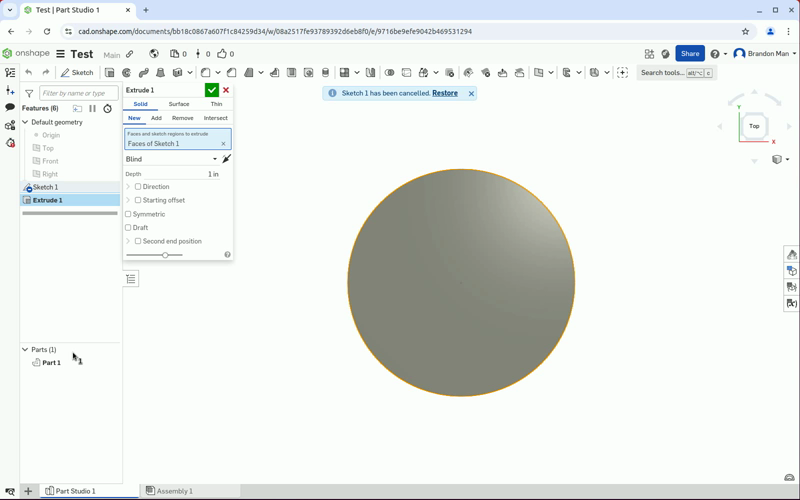
mouse_move(143, 106)
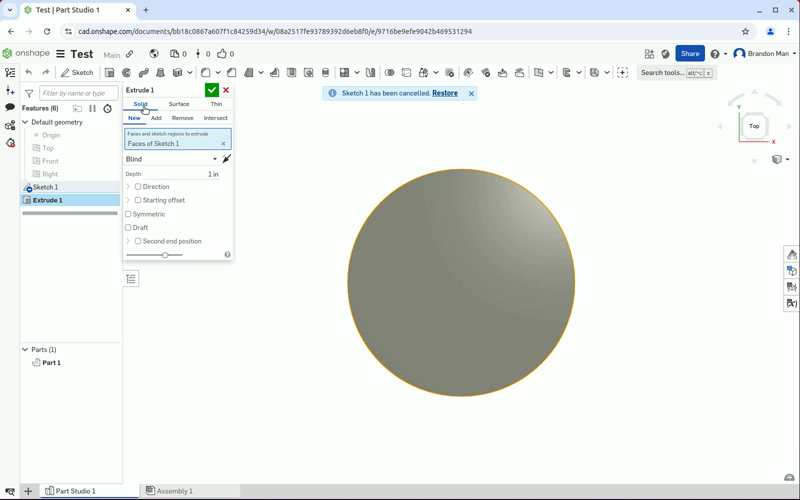
click(143, 106)
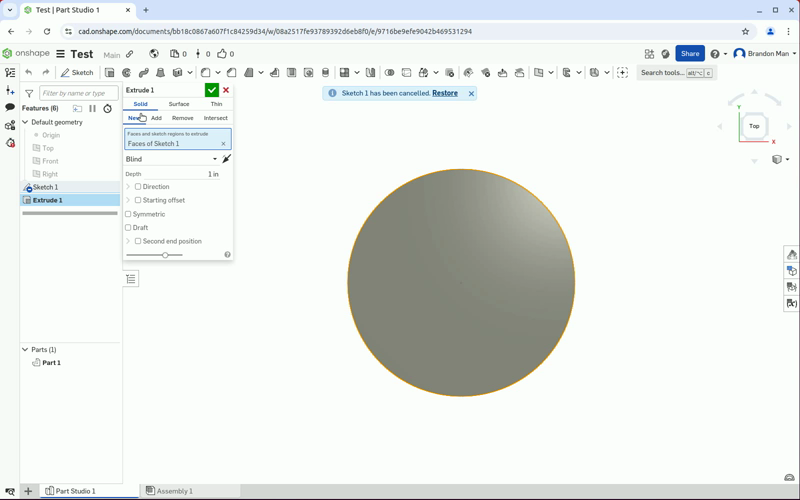
mouse_move(137, 120)
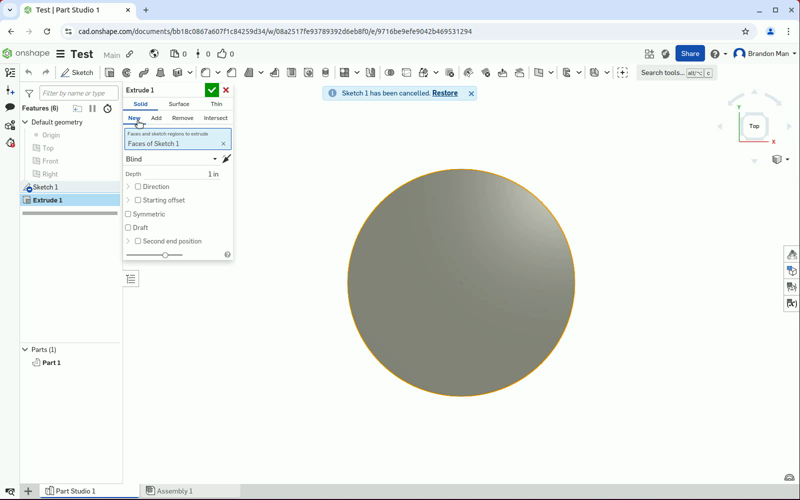
click(137, 120)
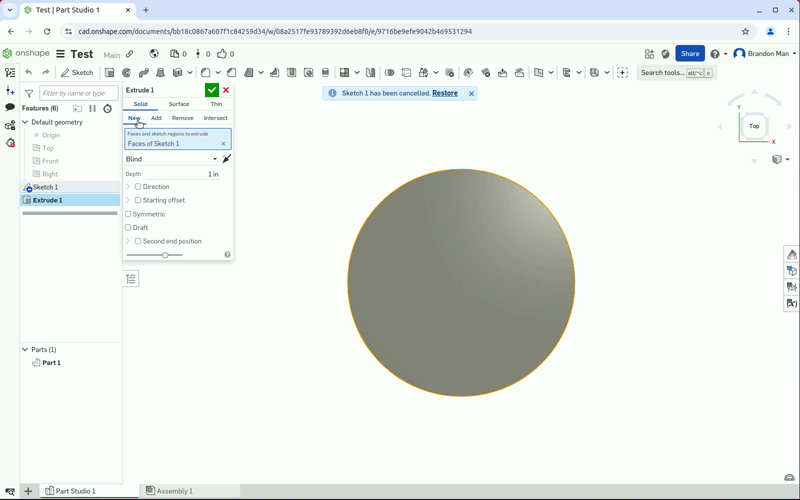
key(tab, 4)
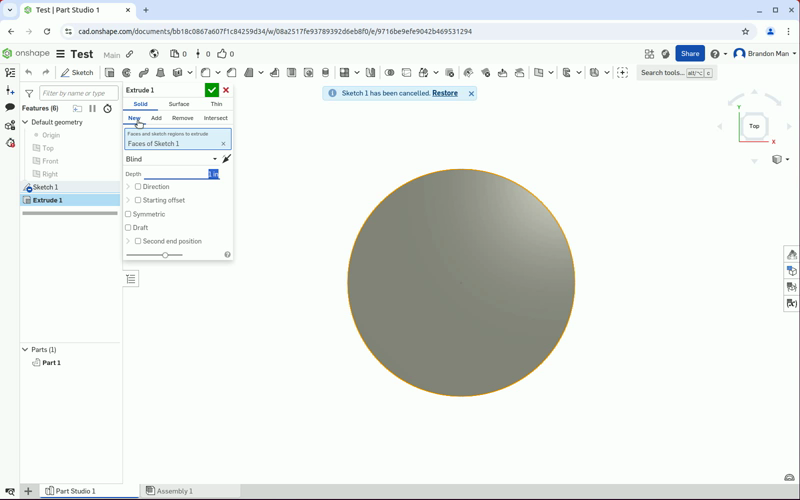
text(18.535)
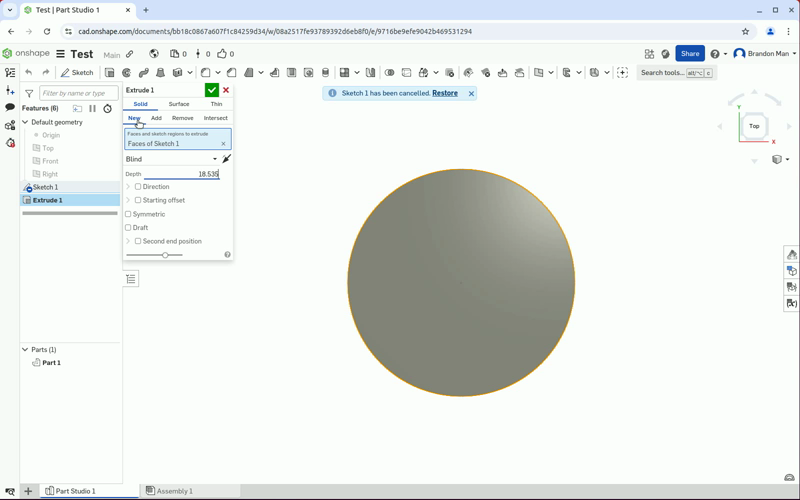
key(enter)
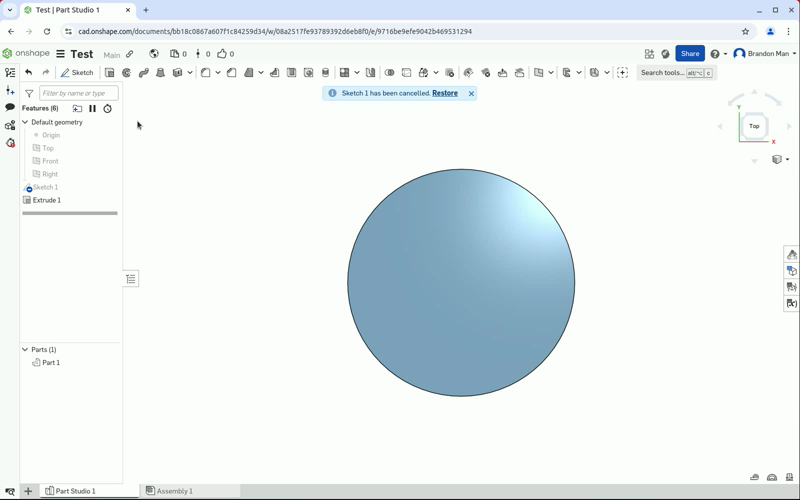
key(shift+h)
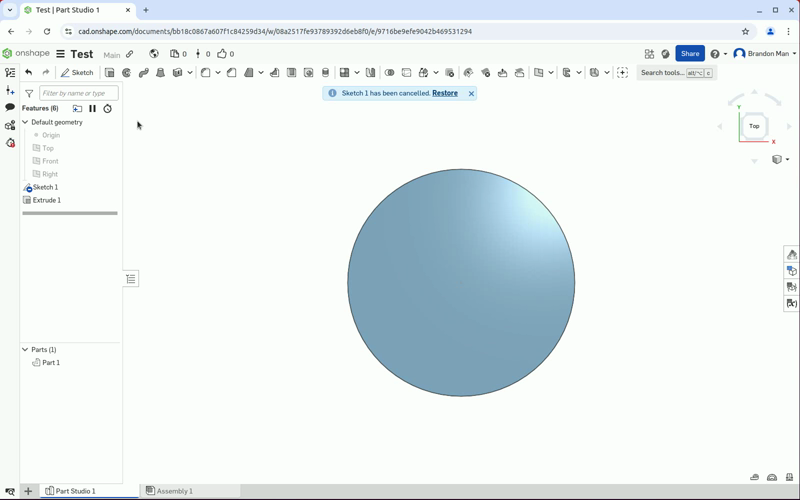
key(shift+h)
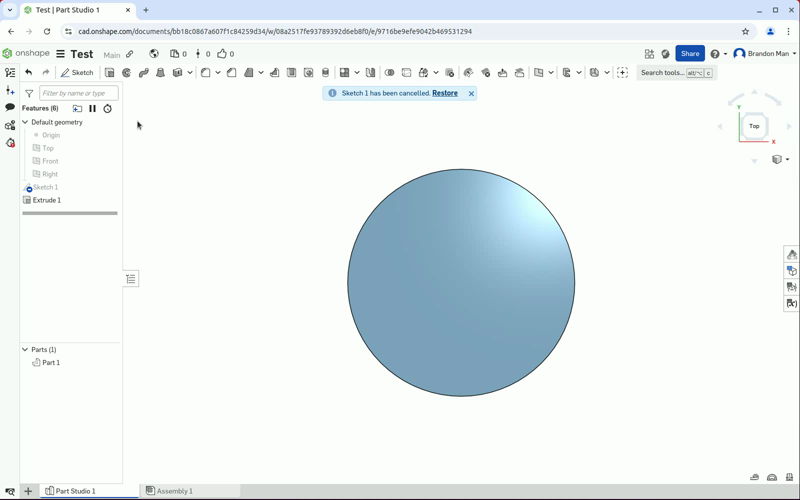
mouse_move(73, 189)
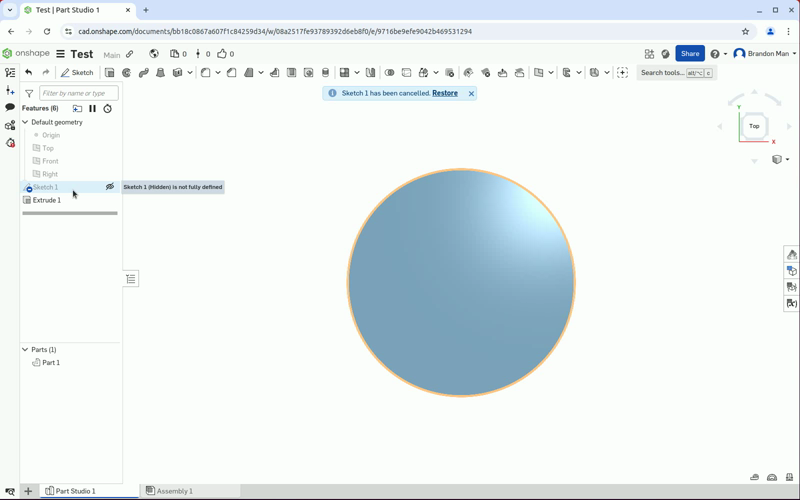
click(73, 189)
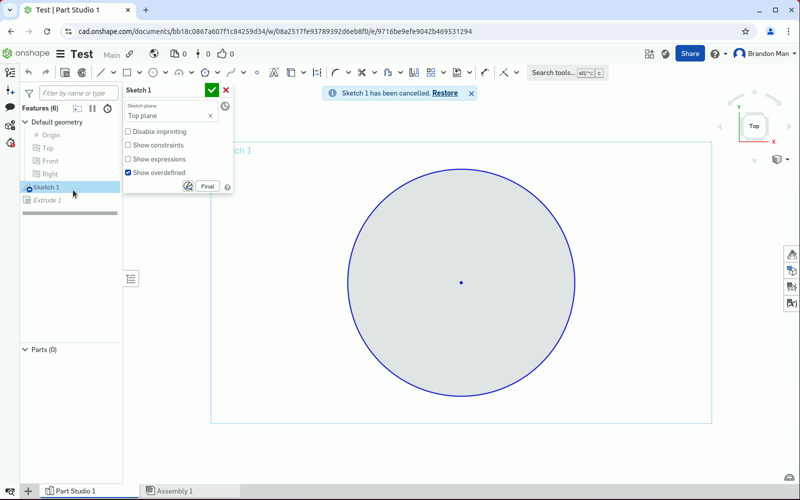
mouse_move(229, 92)
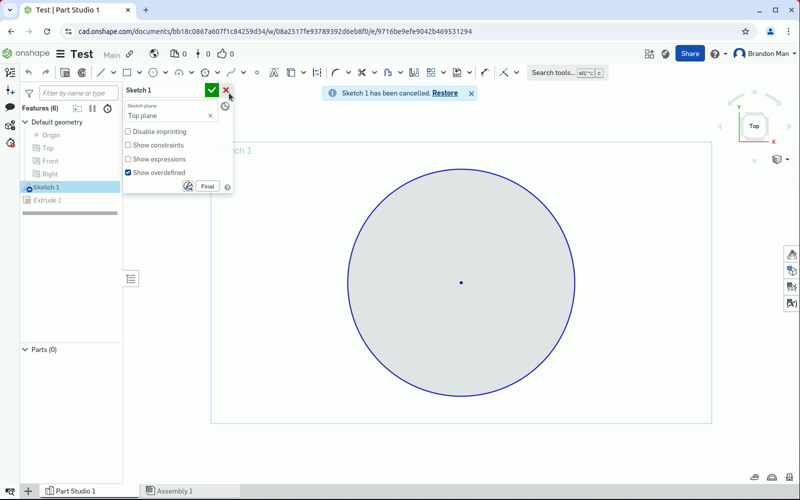
click(229, 92)
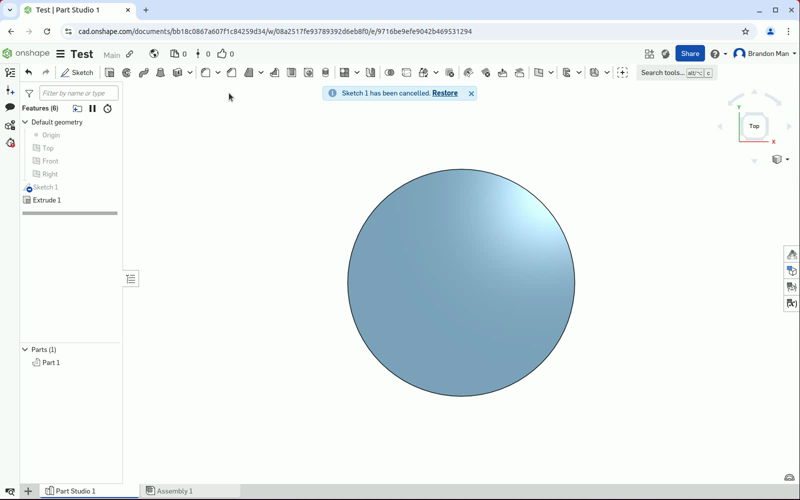
mouse_move(541, 75)
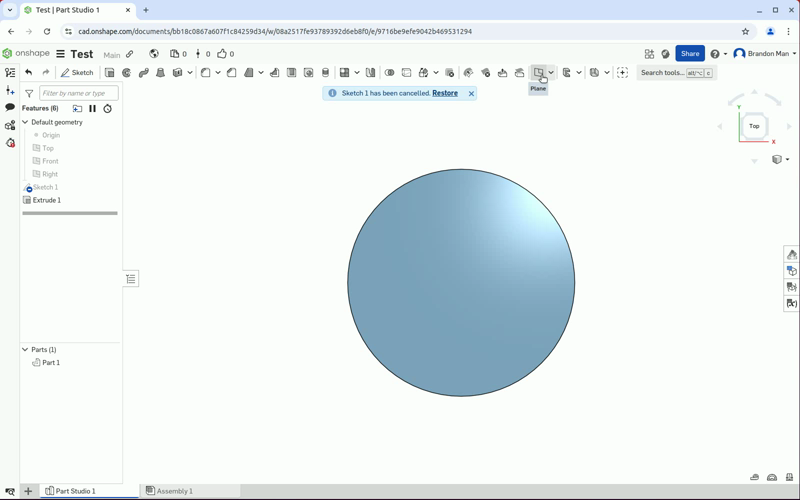
click(541, 75)
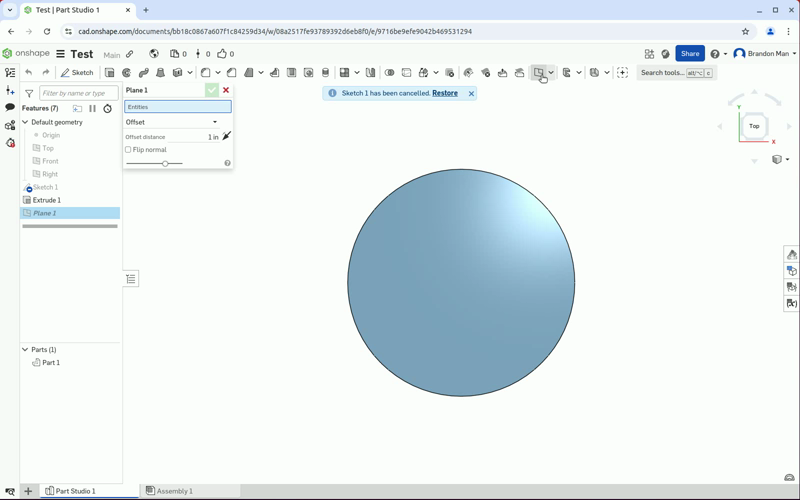
mouse_move(73, 150)
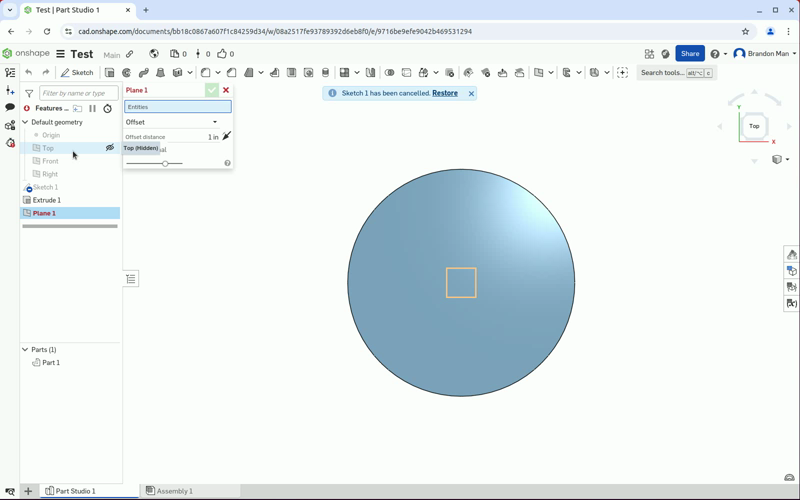
click(73, 150)
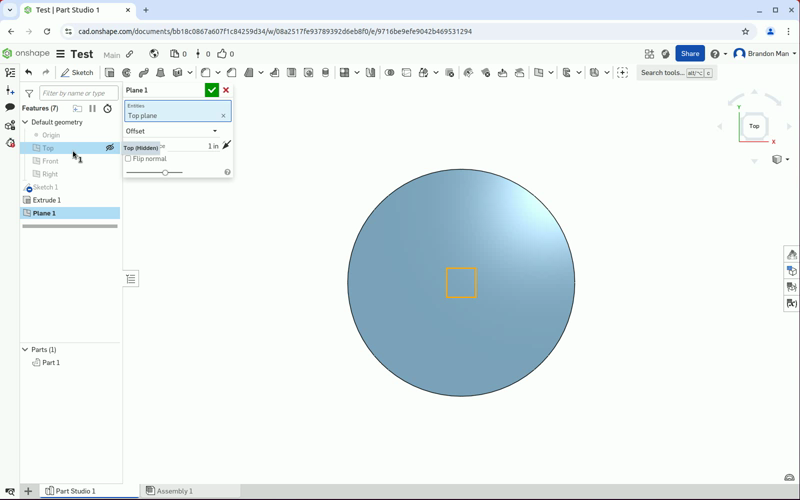
key(tab, 2)
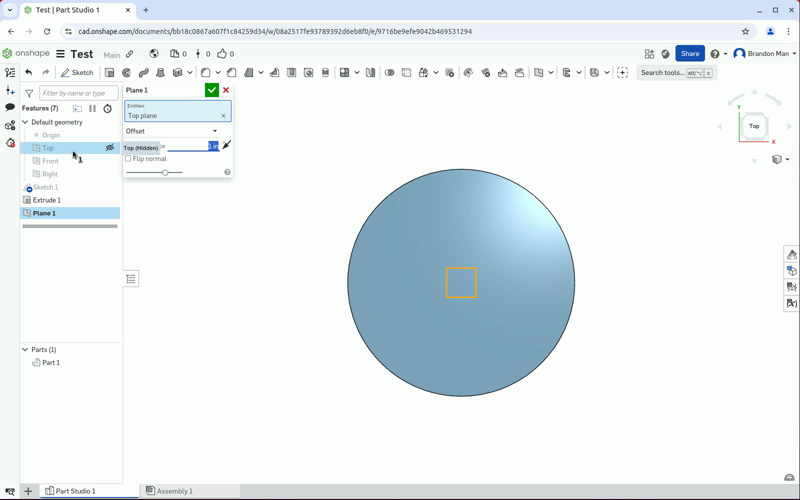
text(18.548)
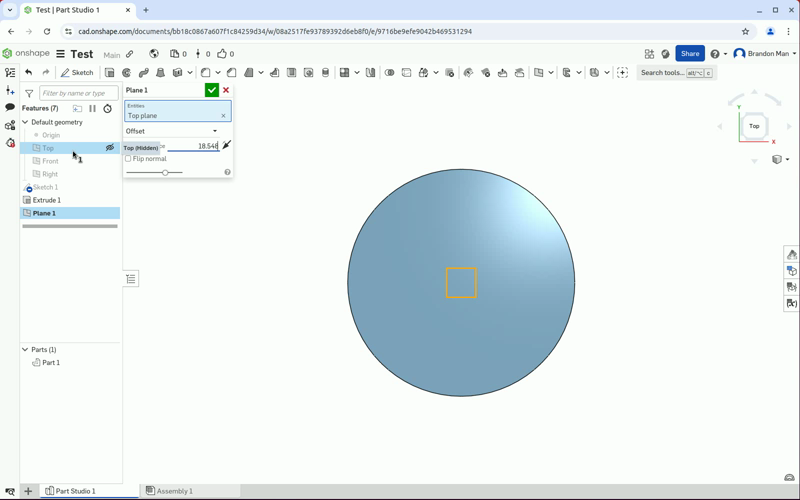
key(enter, 2)
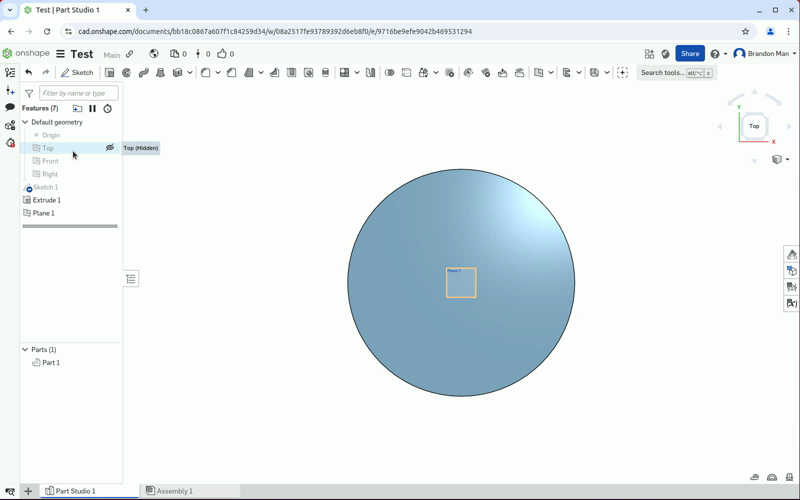
key(shift+s)
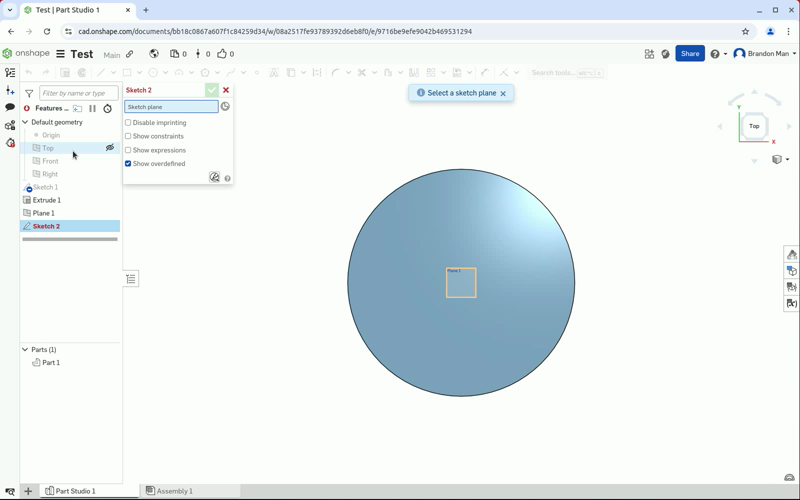
mouse_move(73, 215)
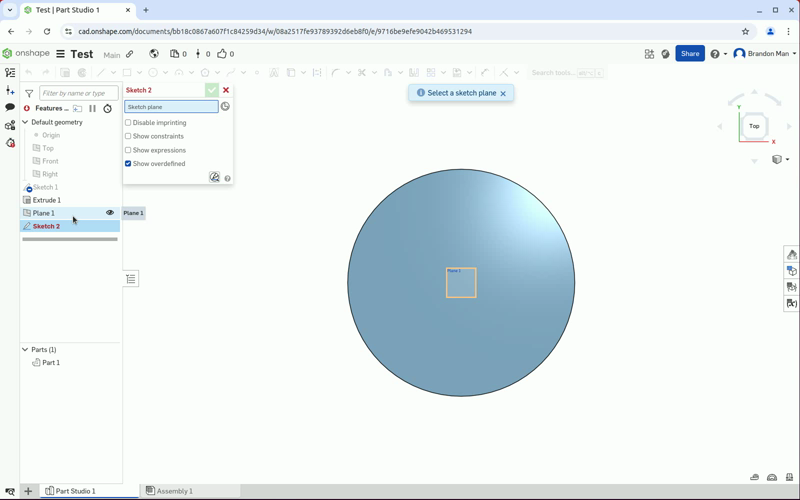
click(73, 215)
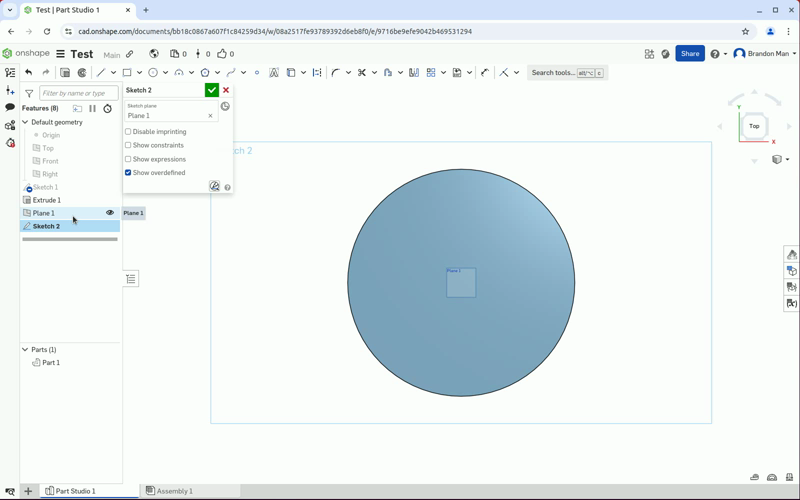
mouse_move(73, 352)
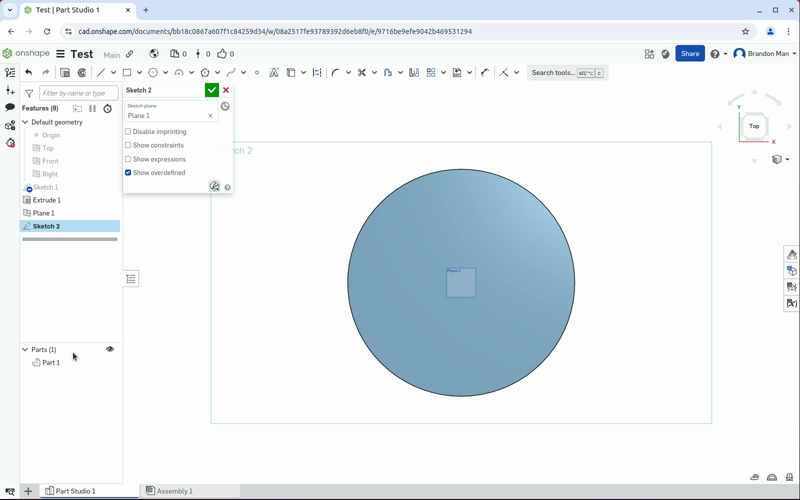
key(y)
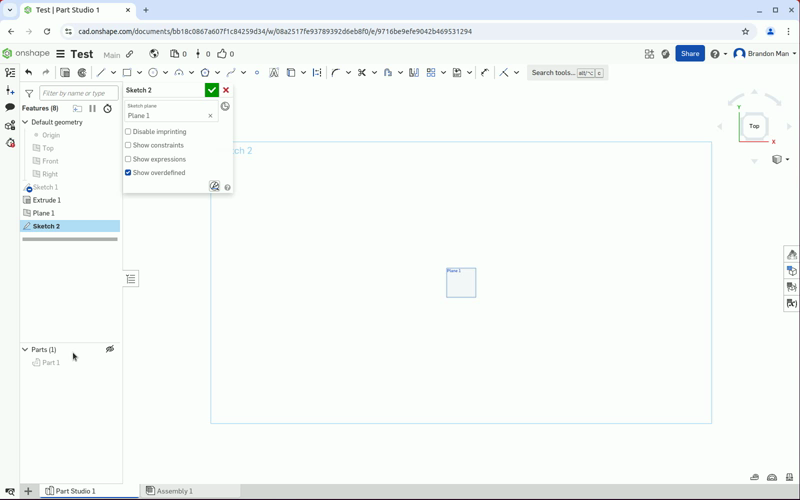
key(c)
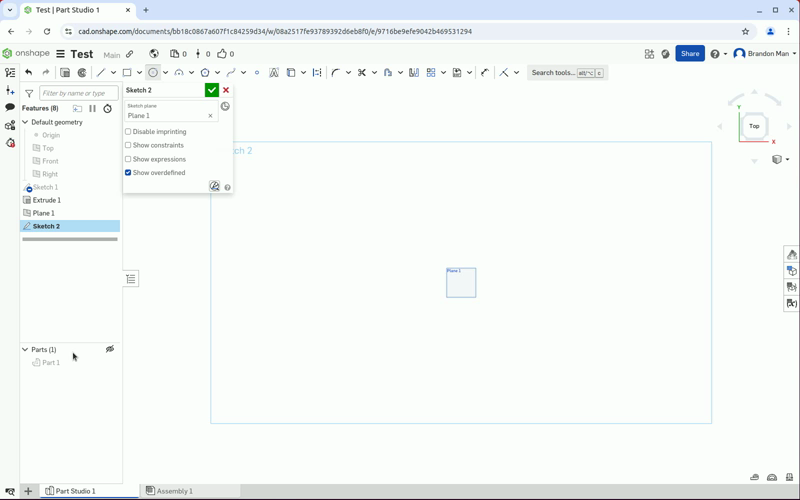
key_down(shift)
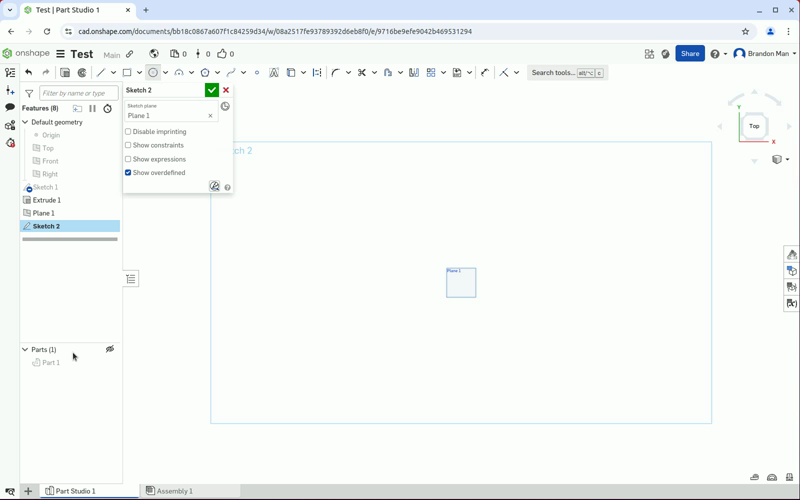
mouse_move(460, 282)
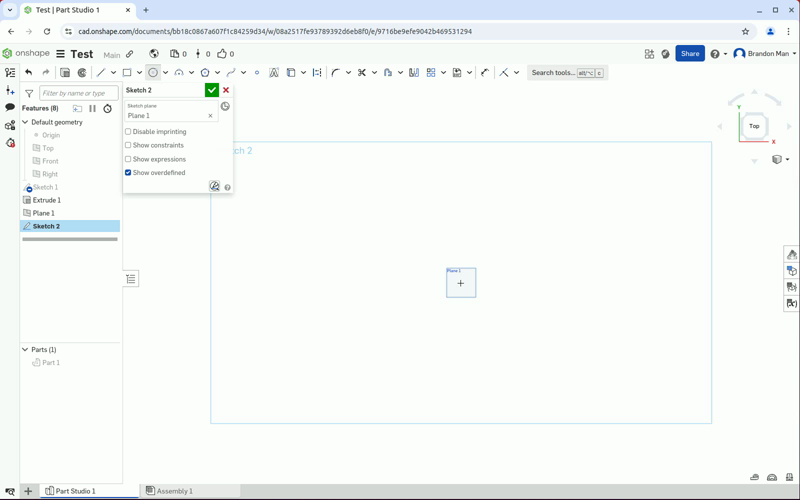
click(460, 282)
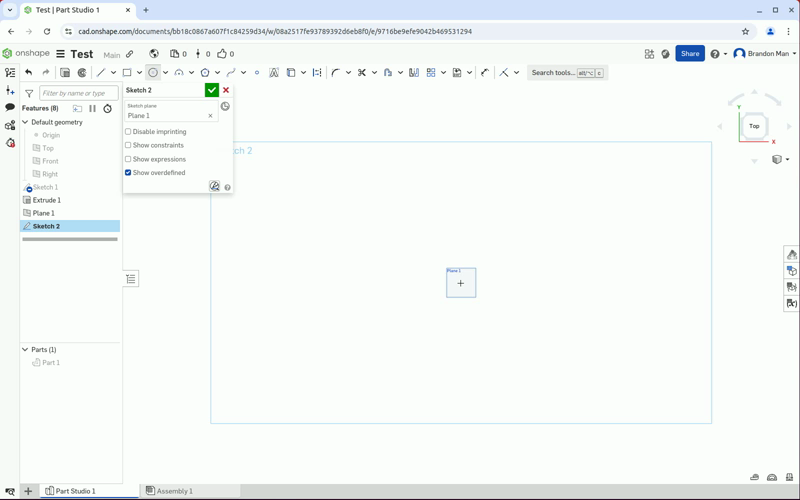
key_up(shift)
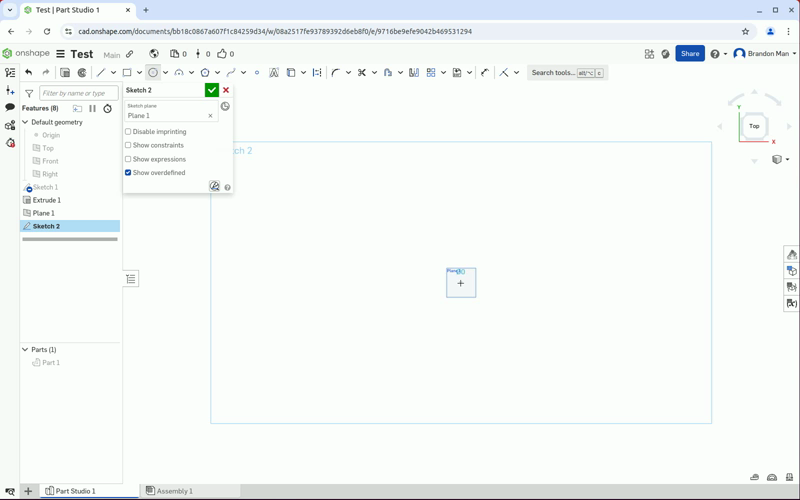
mouse_move(551, 282)
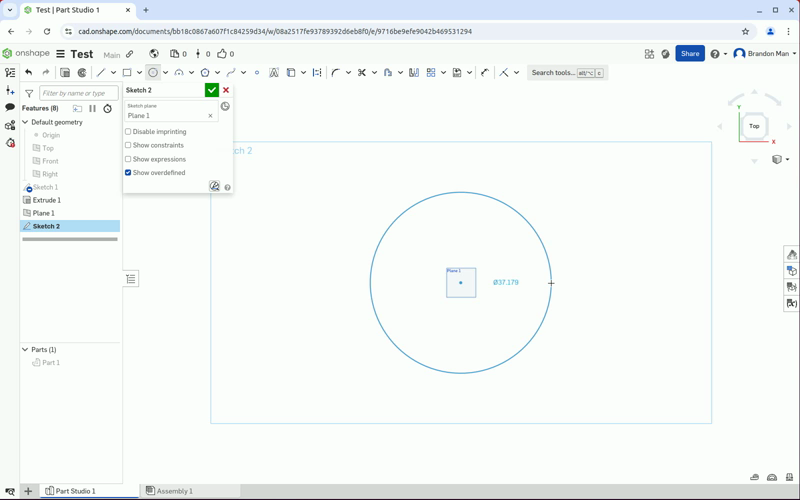
click(551, 282)
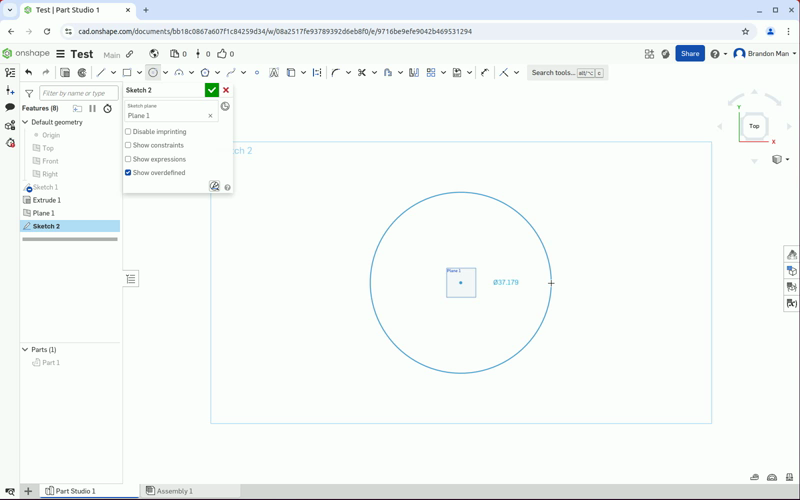
key(esc)
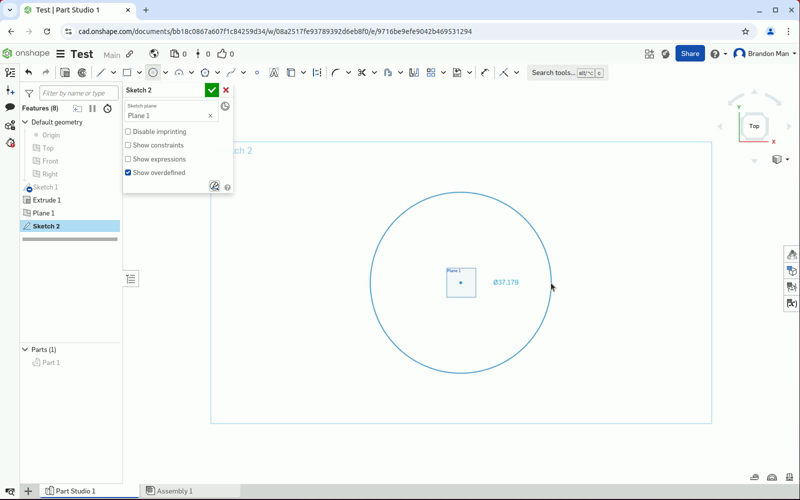
mouse_move(485, 241)
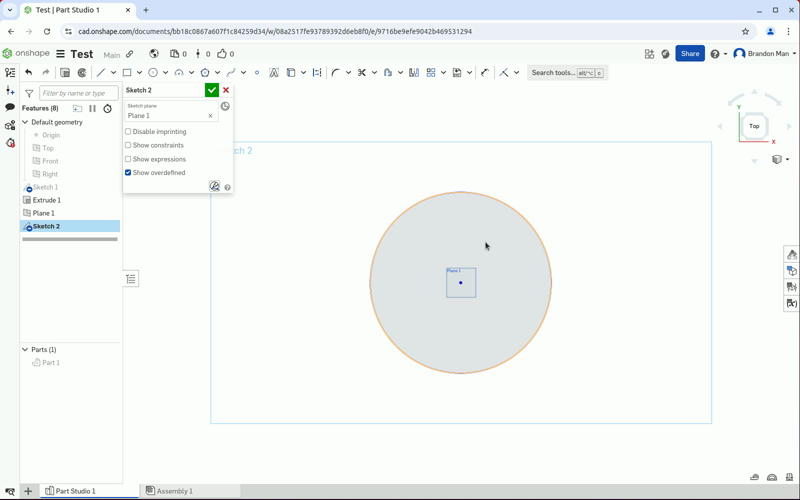
click(485, 241)
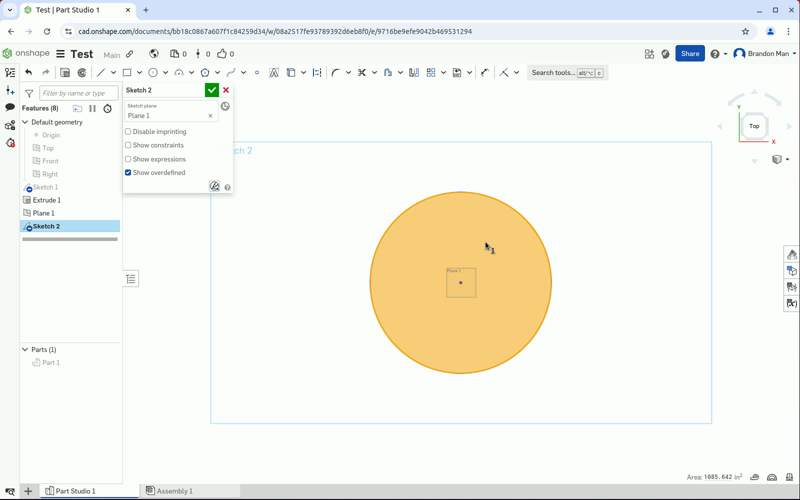
mouse_move(73, 352)
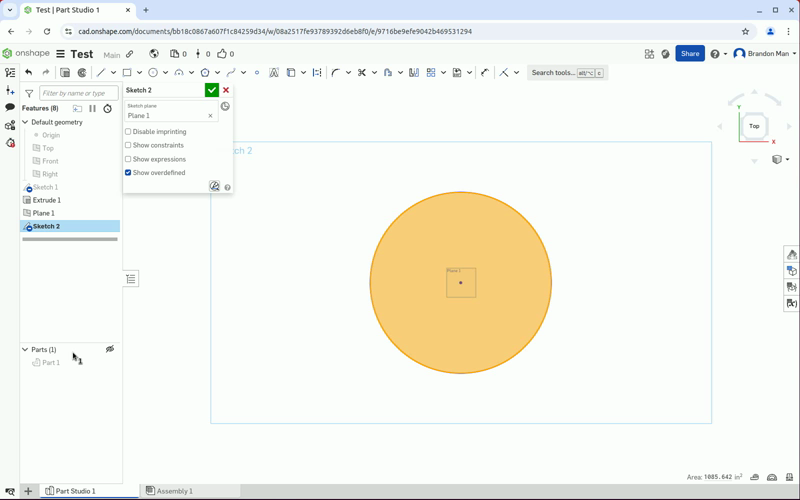
key(shift+y)
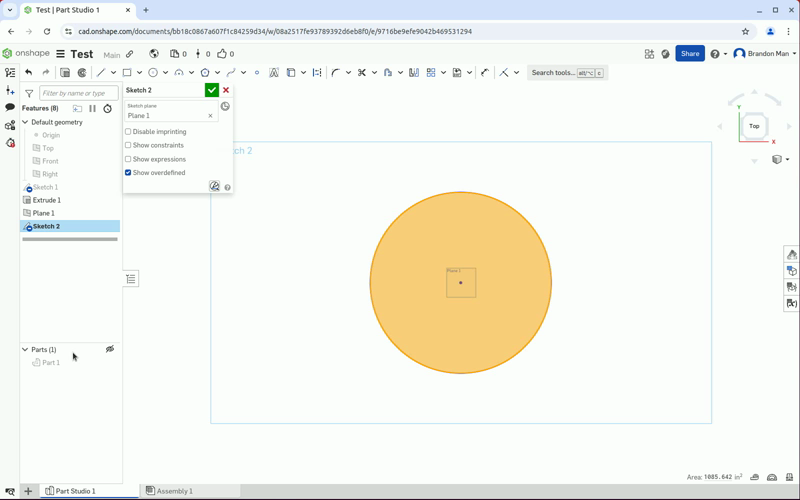
key(shift+e)
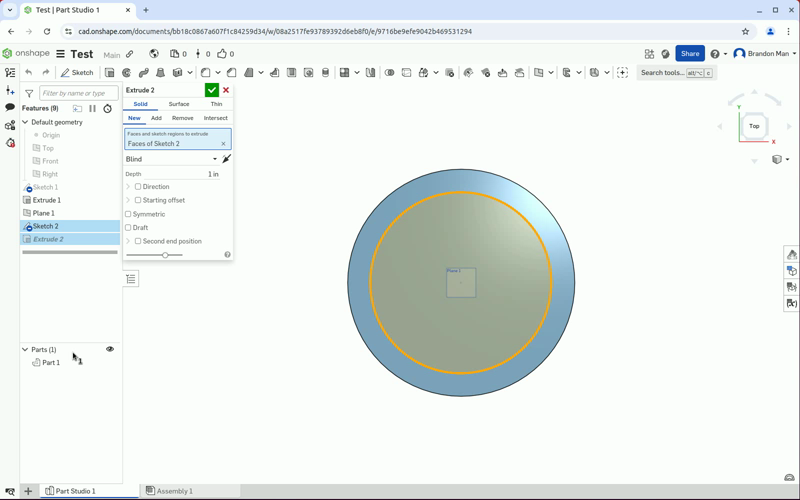
mouse_move(143, 106)
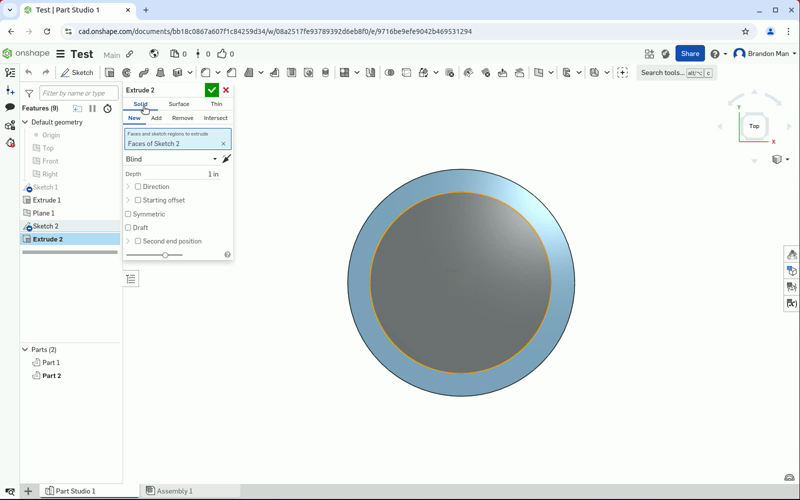
click(143, 106)
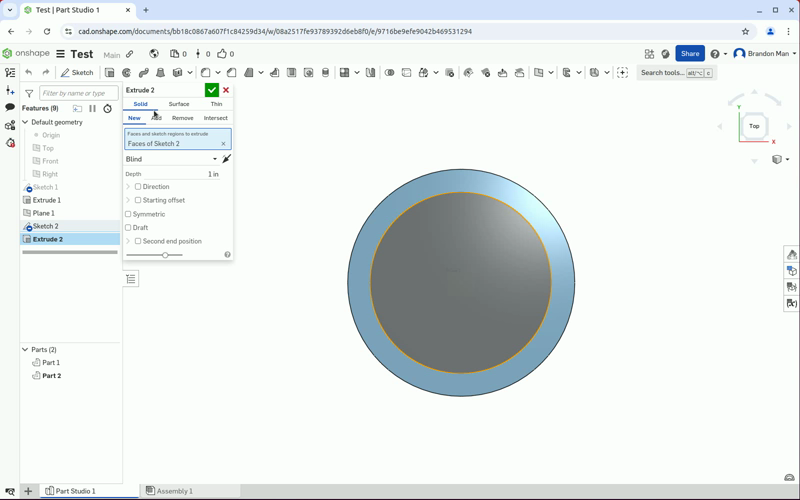
mouse_move(186, 120)
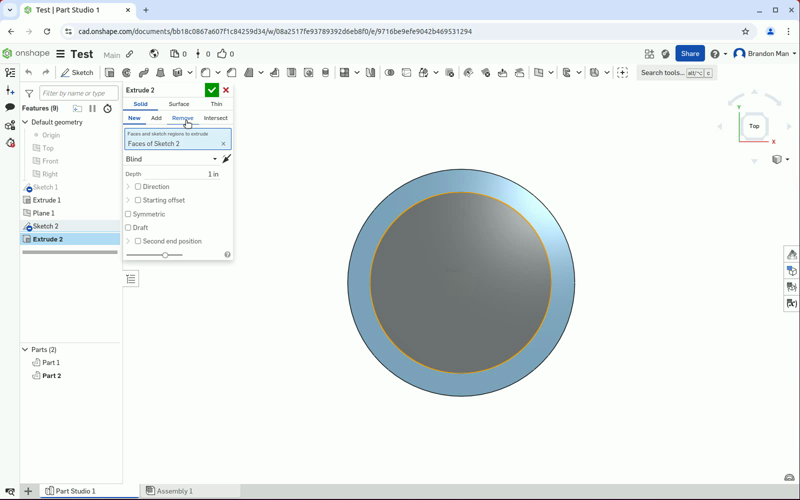
click(186, 120)
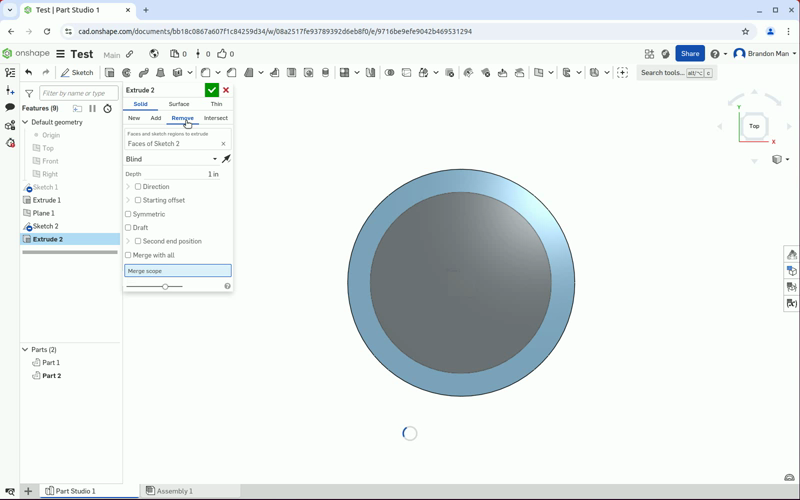
key(tab, 4)
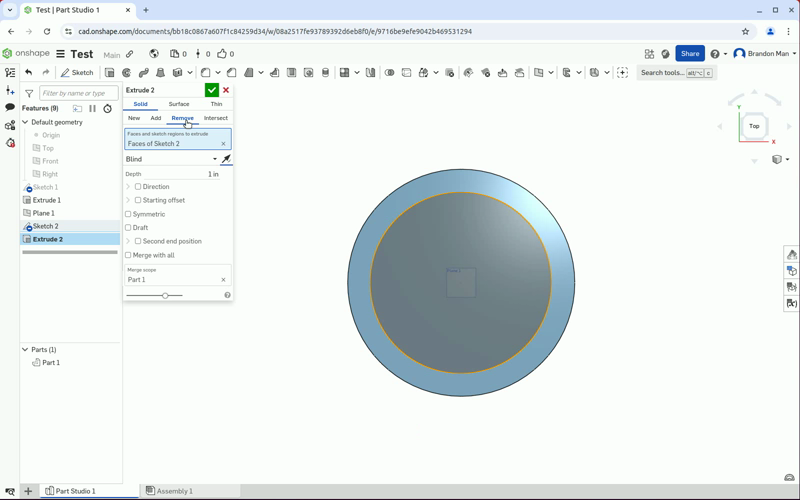
text(14.683)
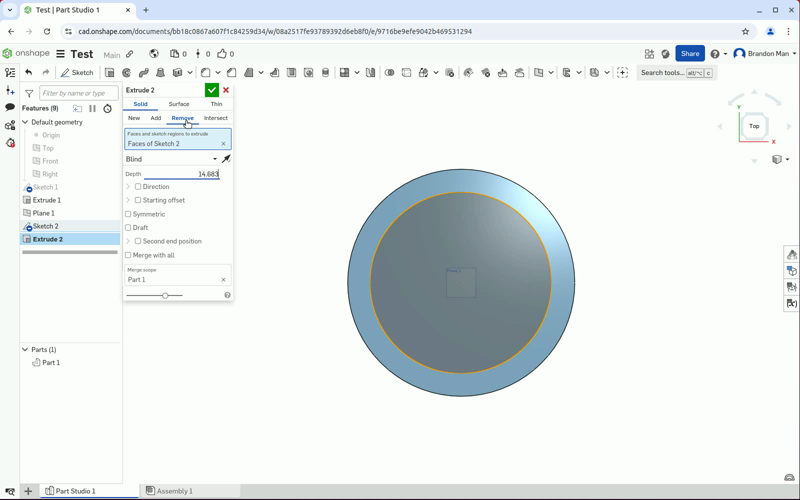
key(tab, 6)
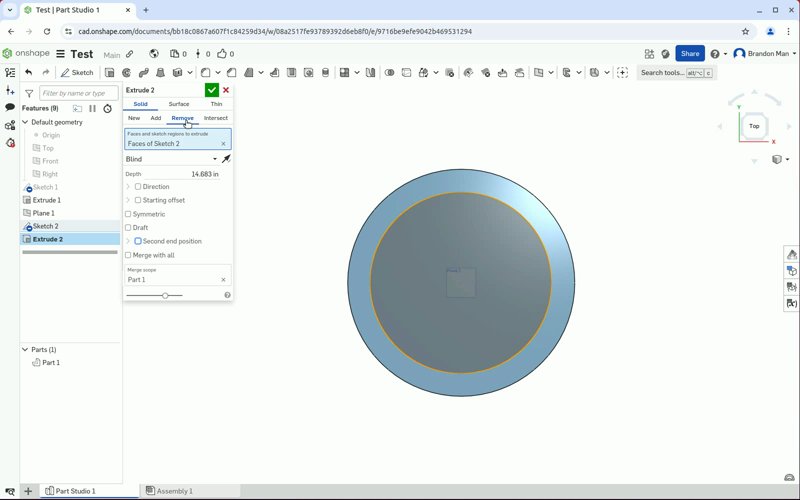
key(space)
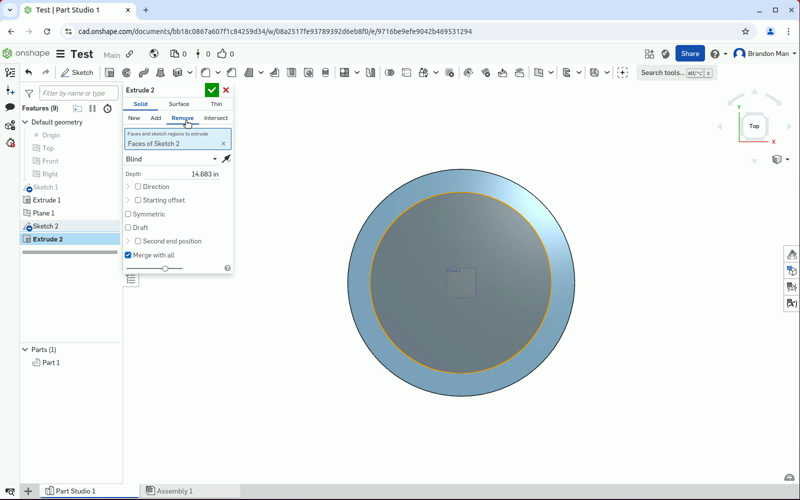
key(enter)
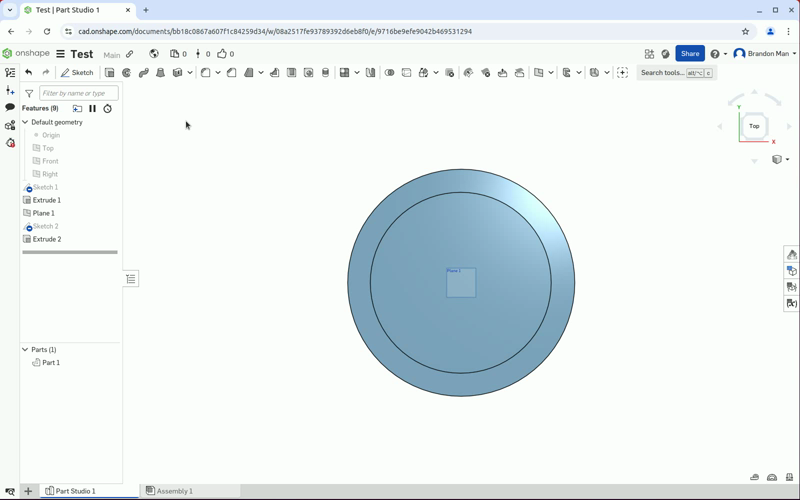
key(shift+h)
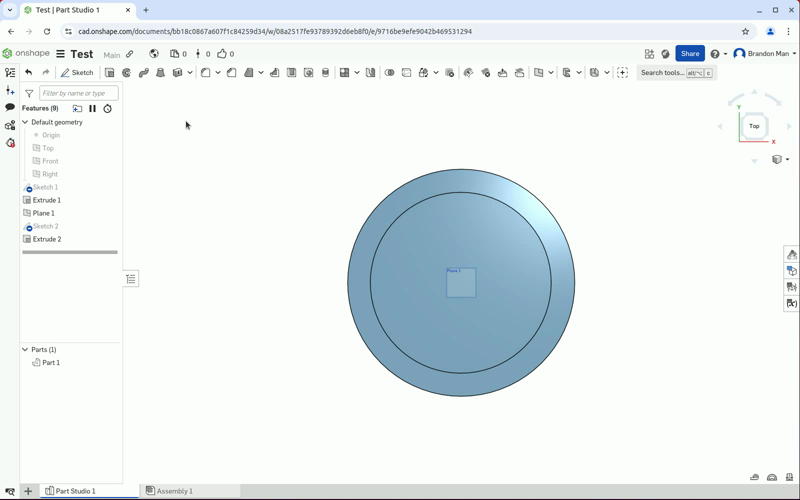
key(shift+h)
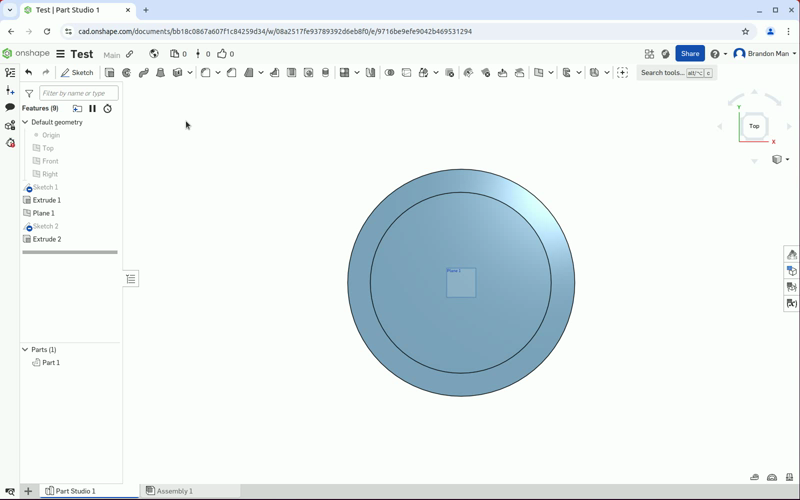
mouse_move(73, 189)
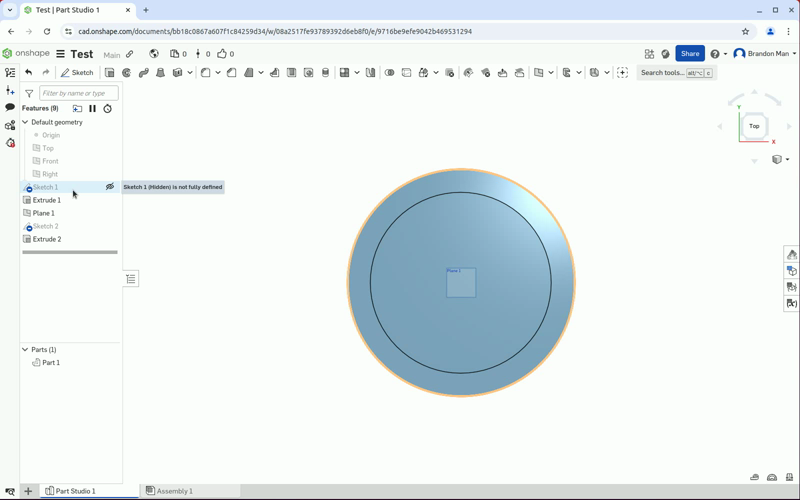
click(73, 189)
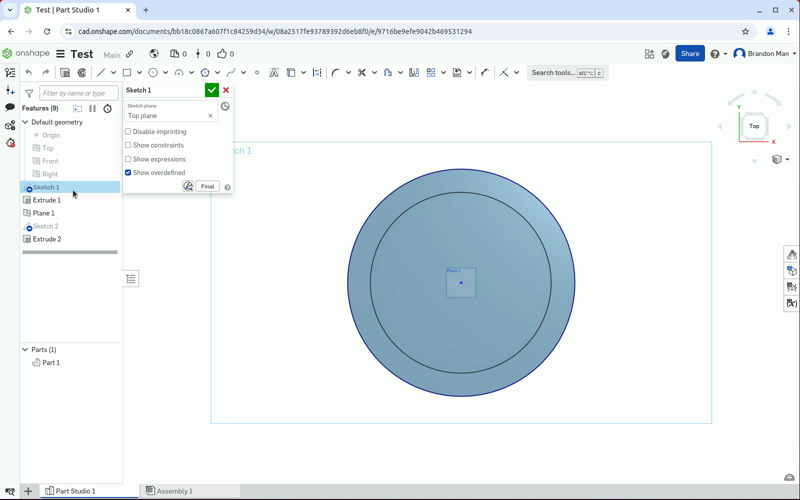
mouse_move(229, 92)
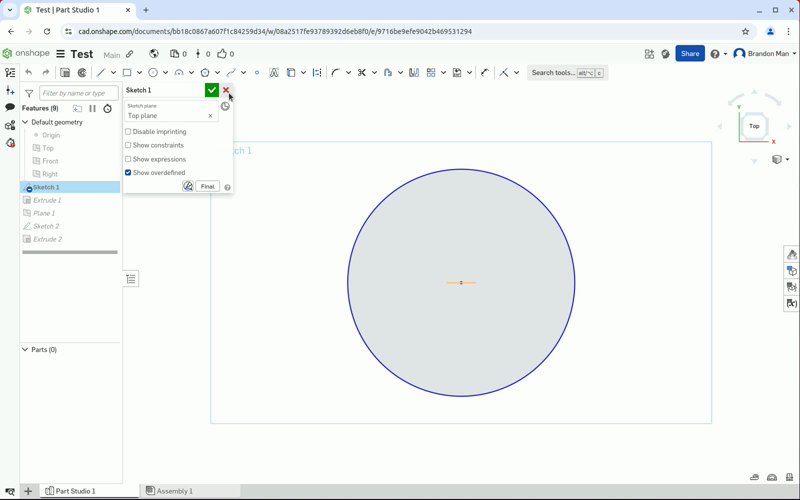
click(229, 92)
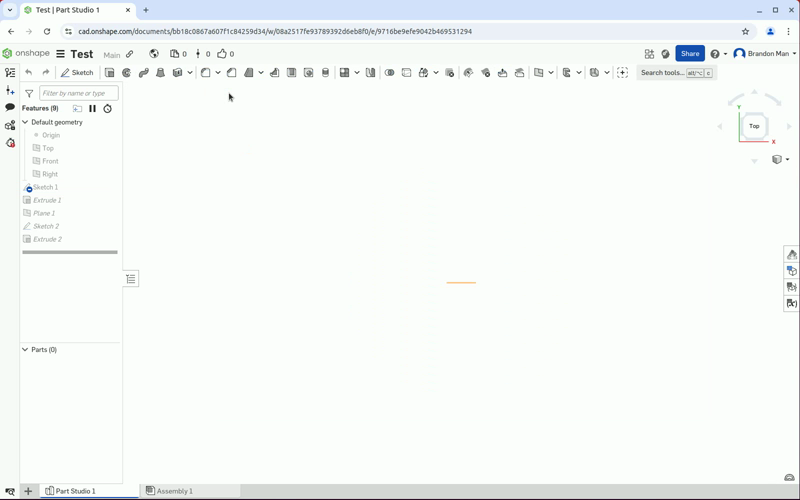
key(shift+s)
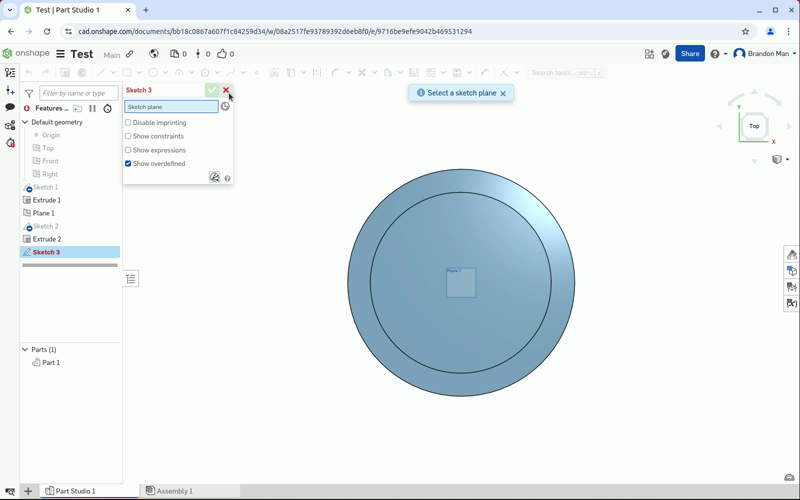
mouse_move(73, 215)
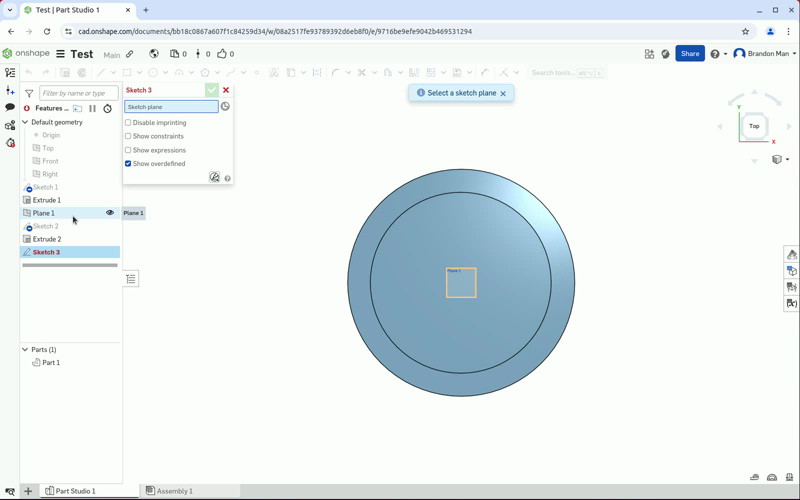
click(73, 215)
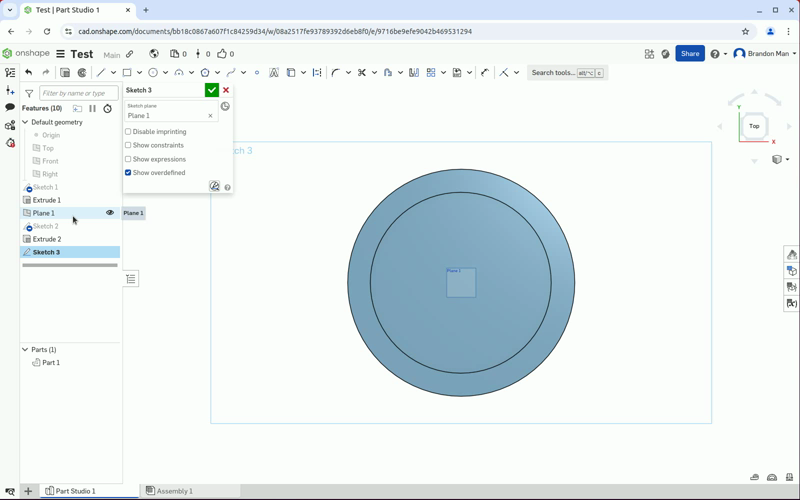
mouse_move(73, 352)
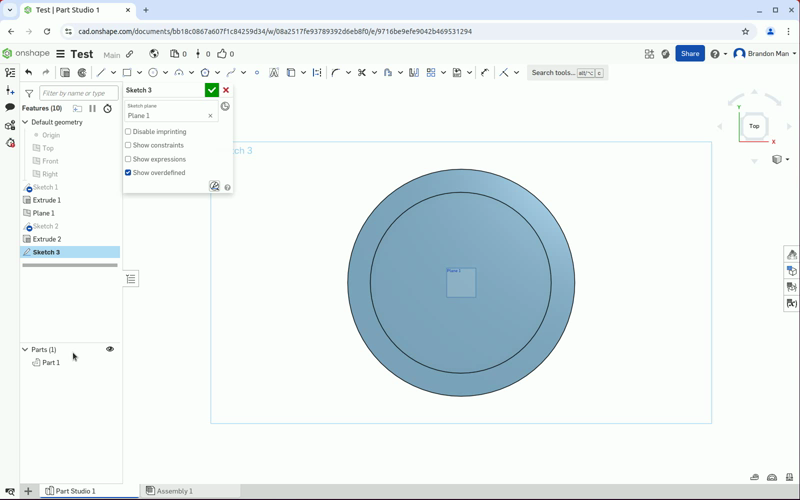
key(y)
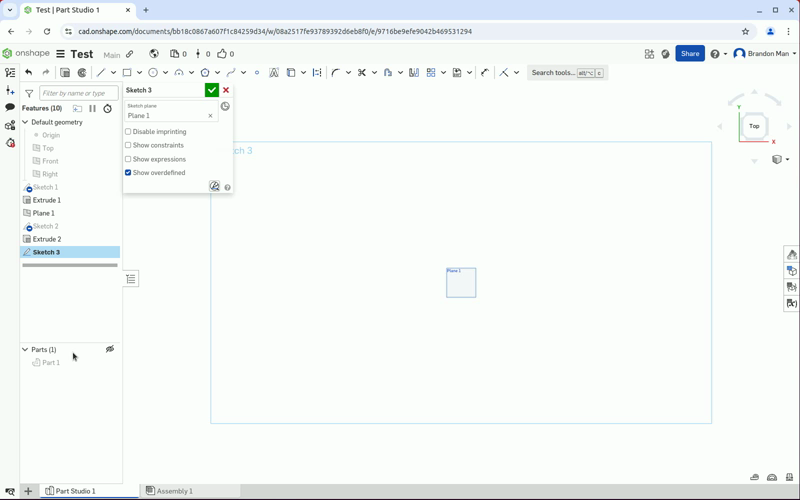
key(c)
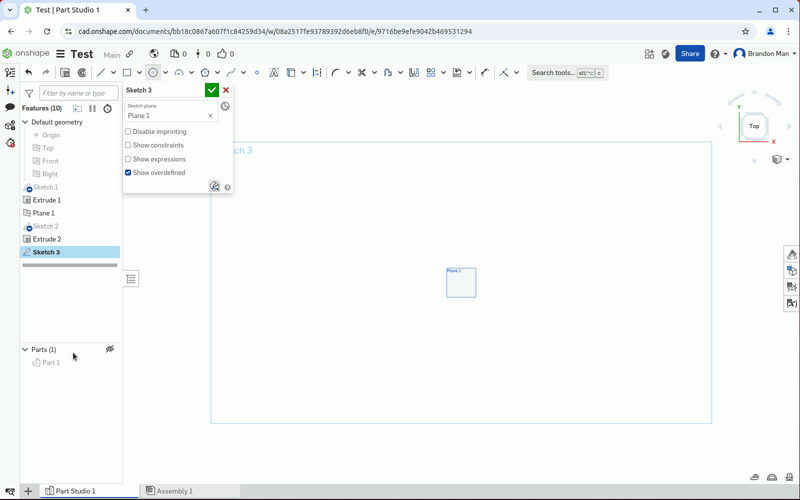
key_down(shift)
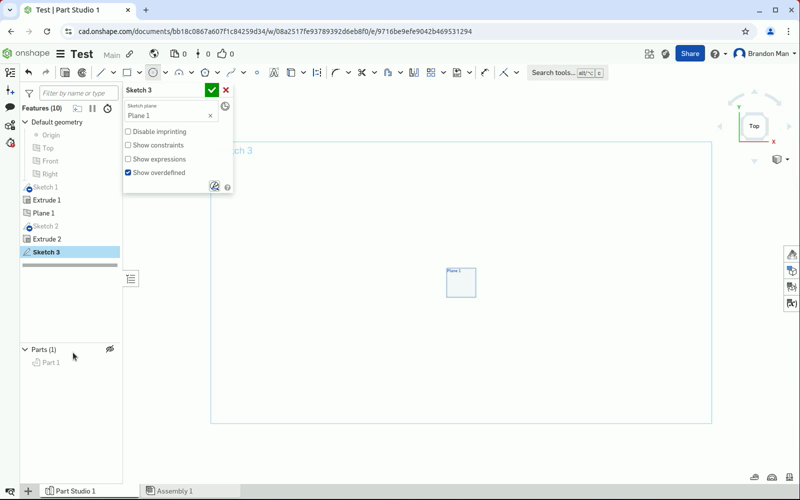
mouse_move(507, 373)
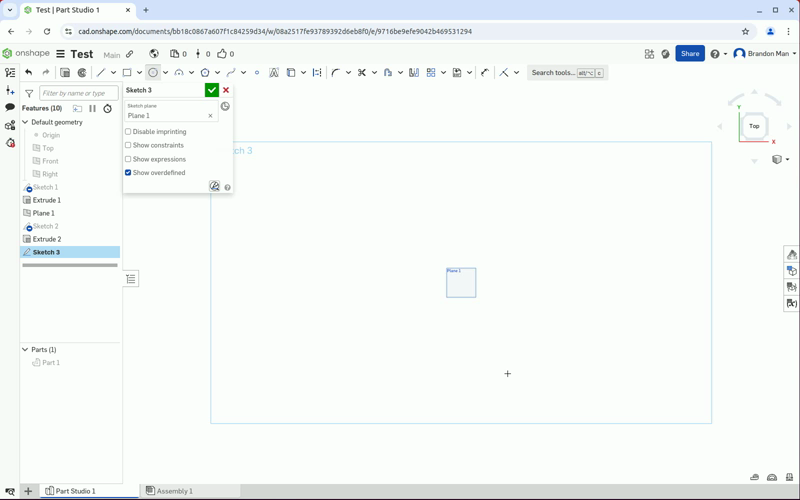
click(507, 373)
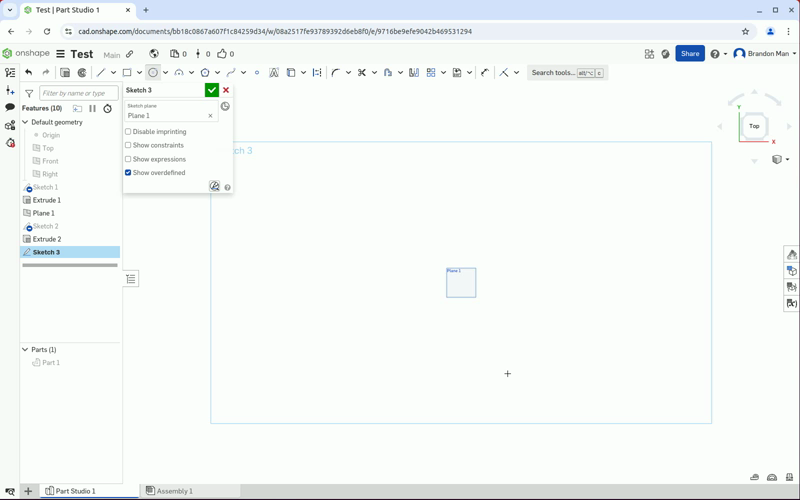
key_up(shift)
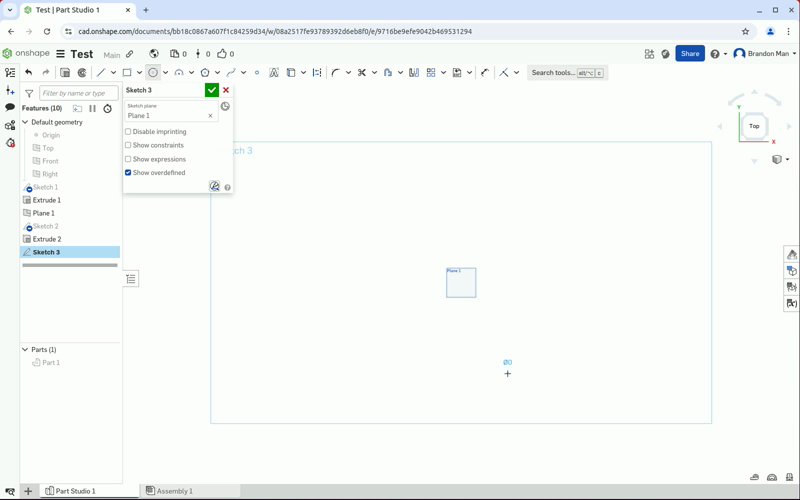
mouse_move(508, 373)
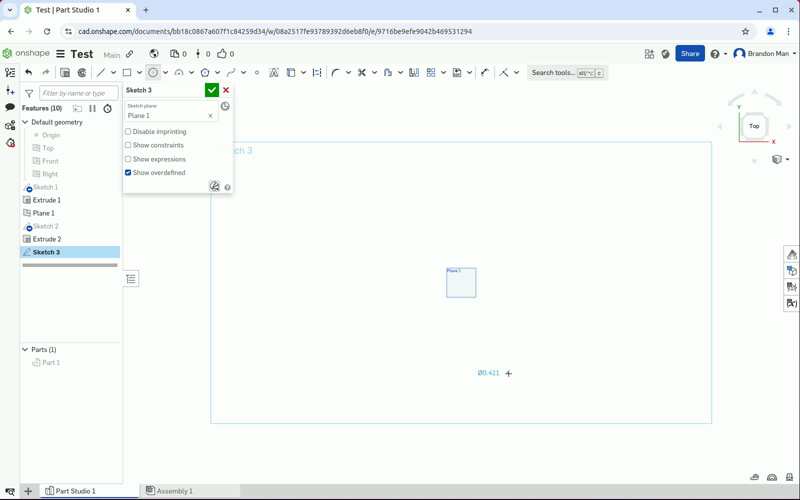
scroll(6)
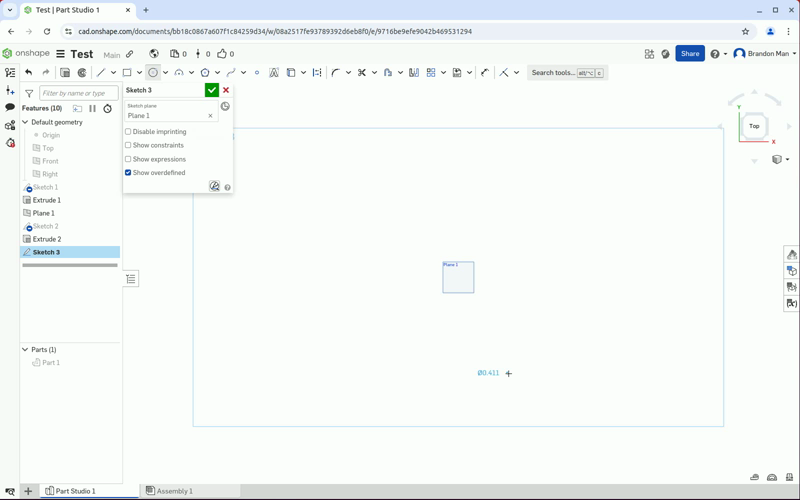
scroll(6)
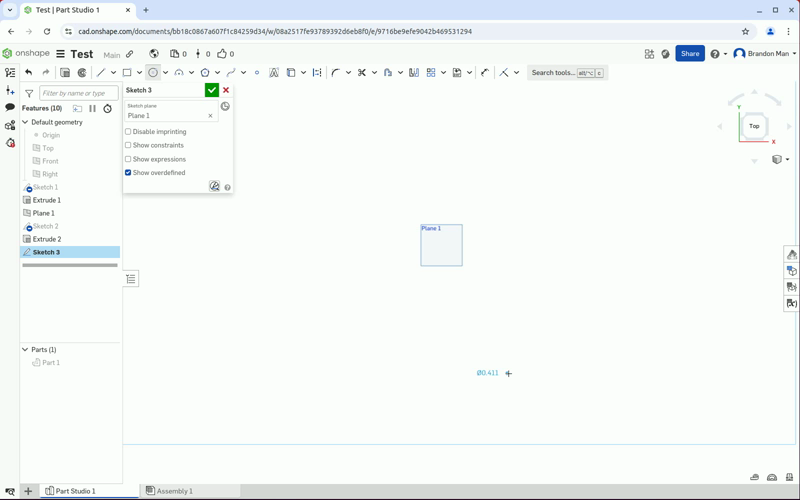
scroll(6)
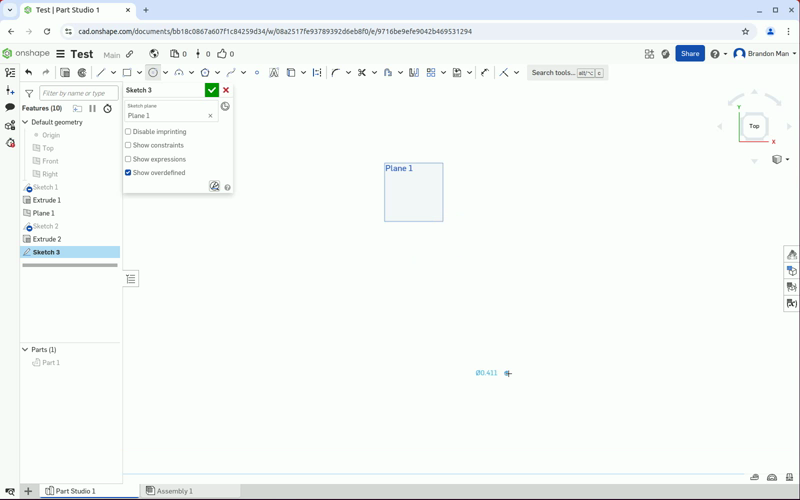
scroll(6)
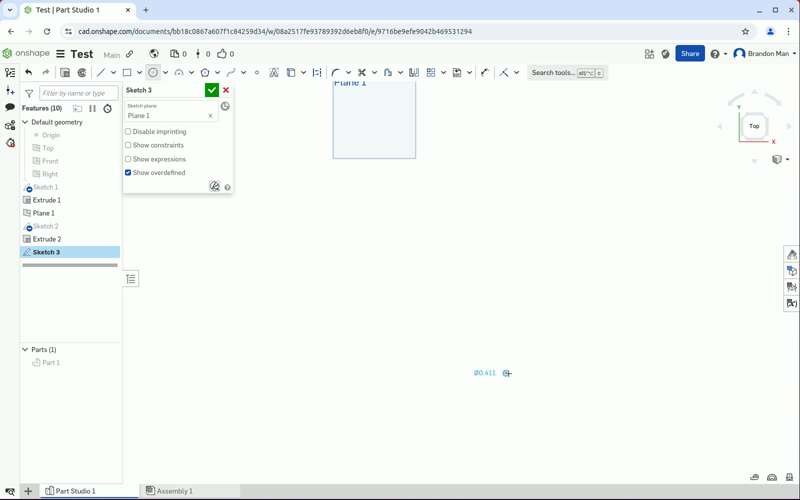
scroll(6)
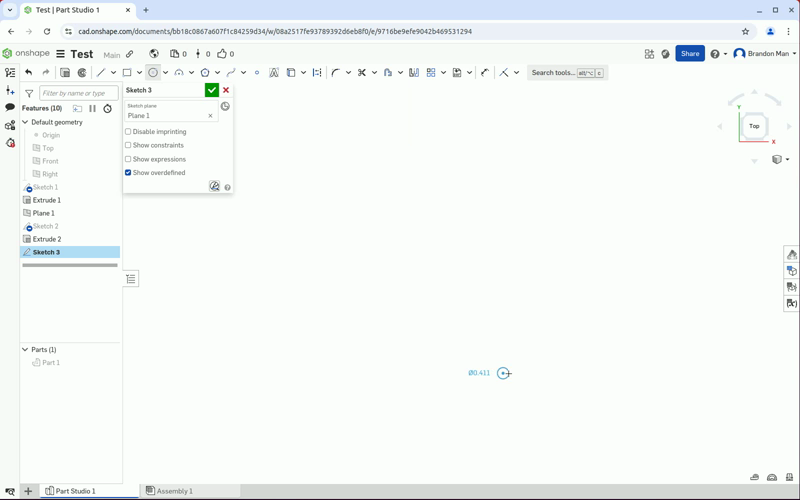
scroll(6)
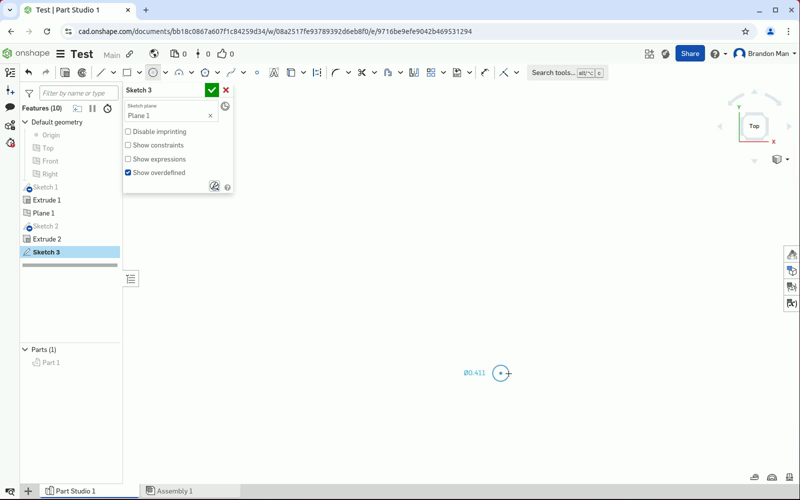
scroll(6)
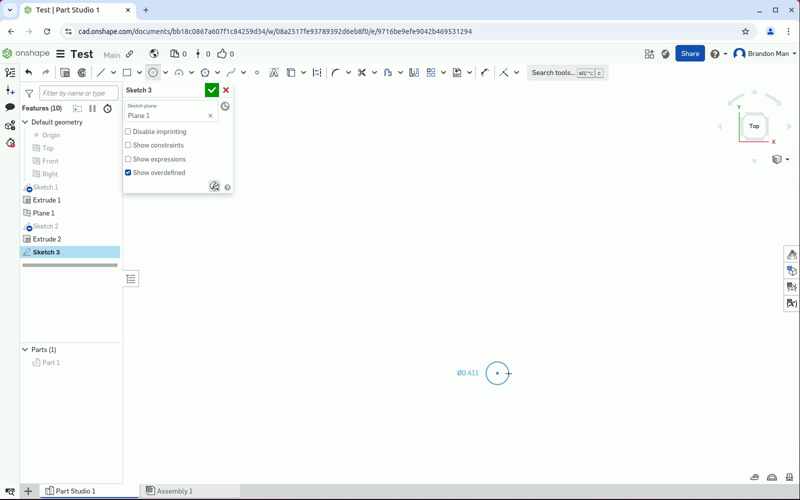
click(508, 373)
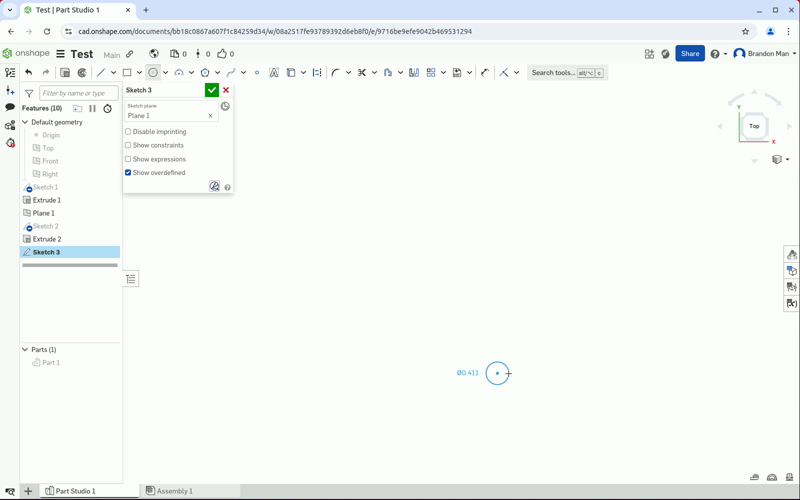
scroll(-6)
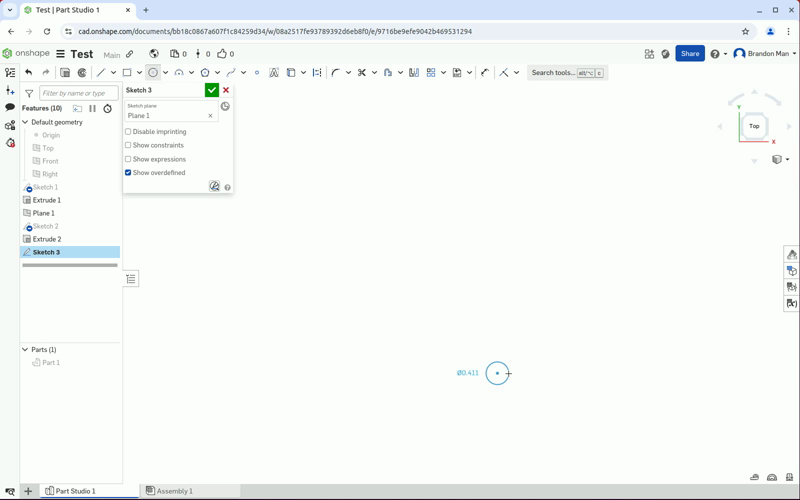
scroll(-6)
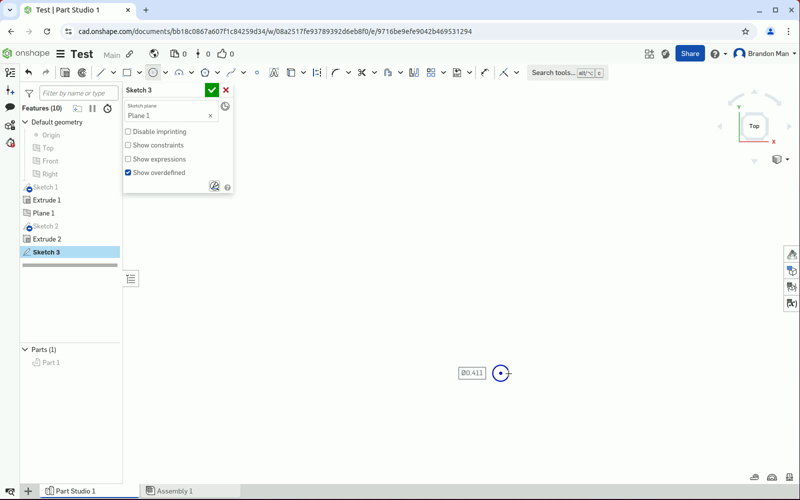
scroll(-6)
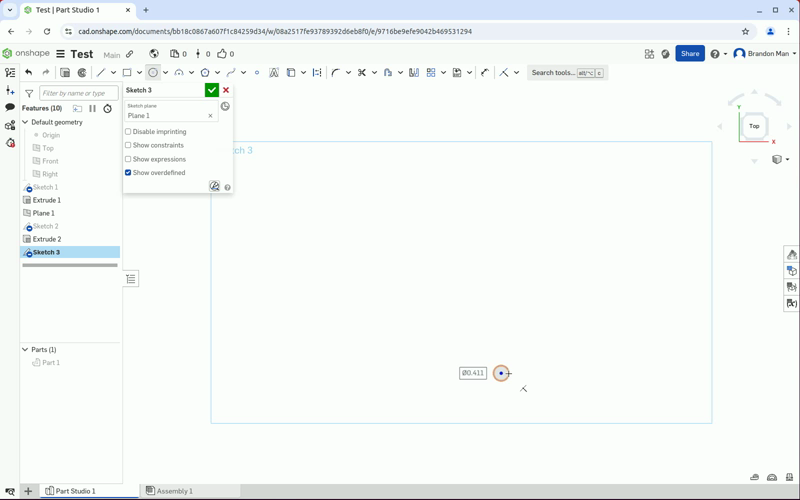
scroll(-6)
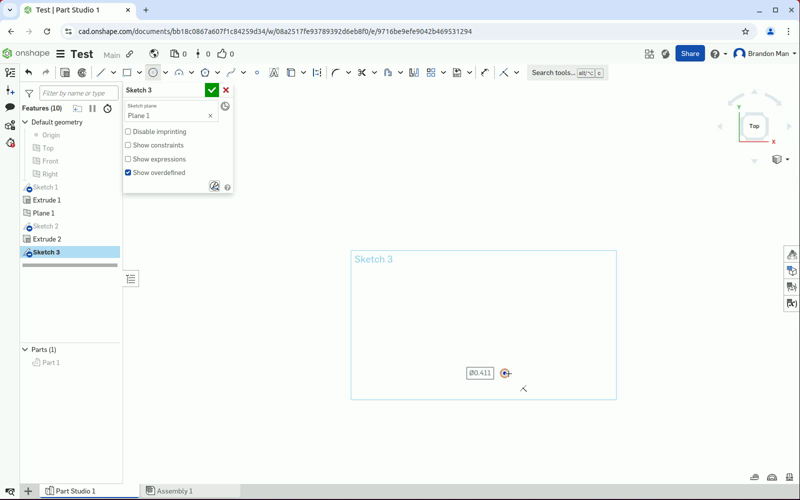
scroll(-6)
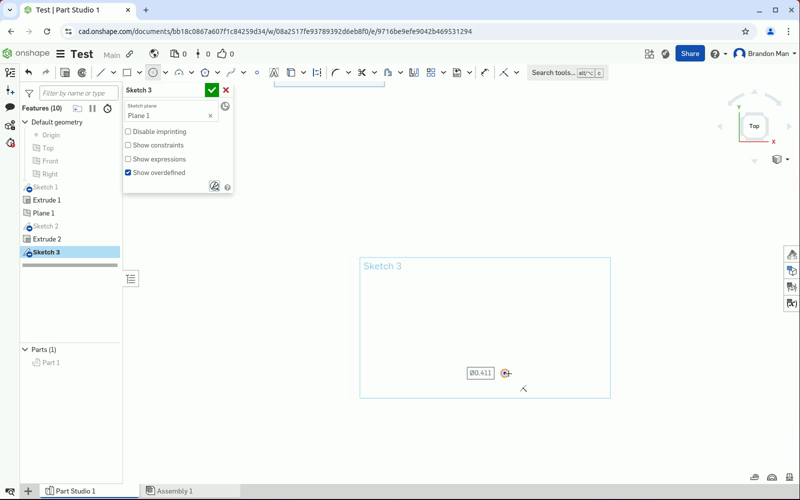
scroll(-6)
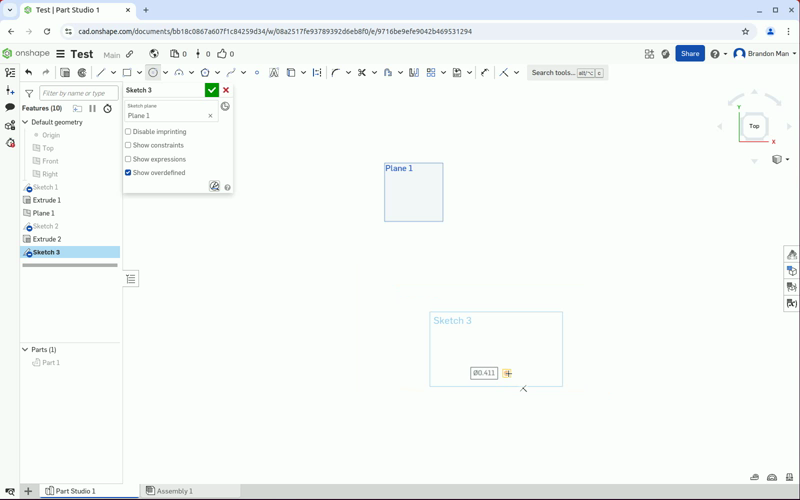
scroll(-6)
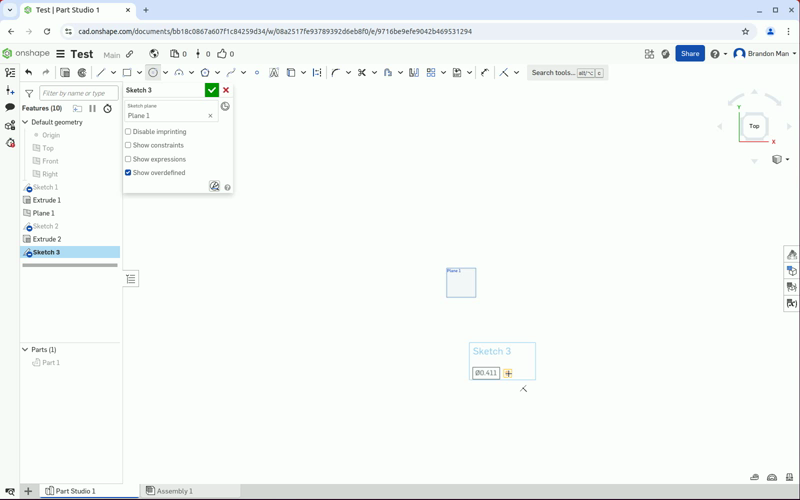
key(esc)
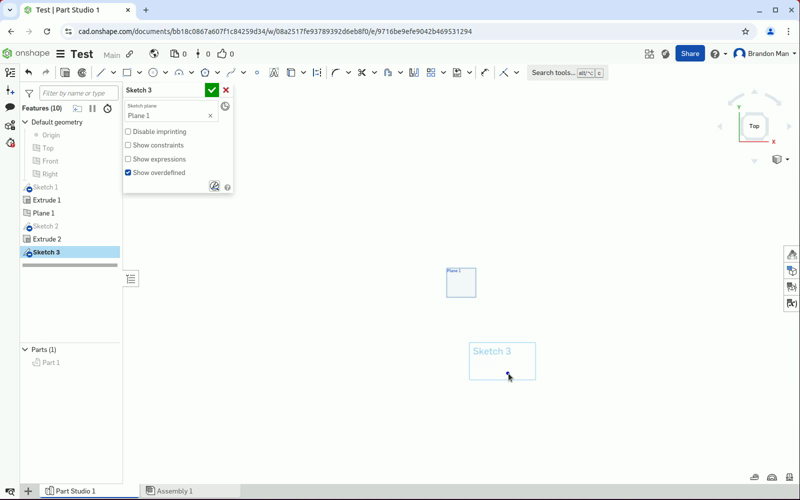
mouse_move(508, 373)
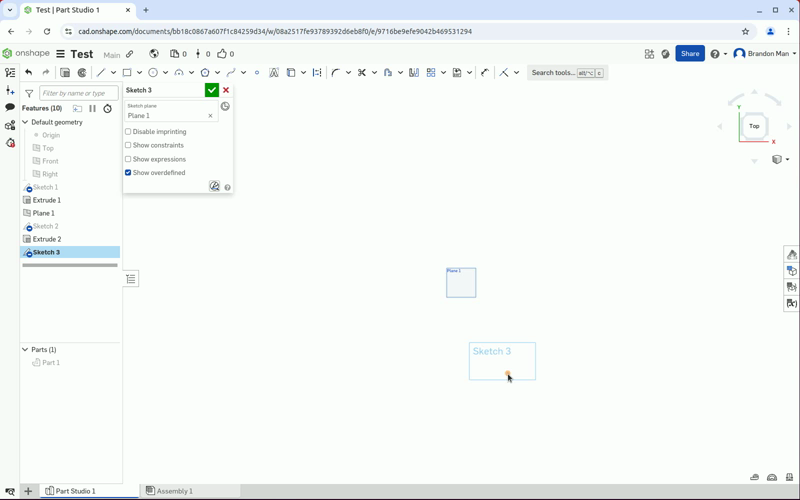
scroll(6)
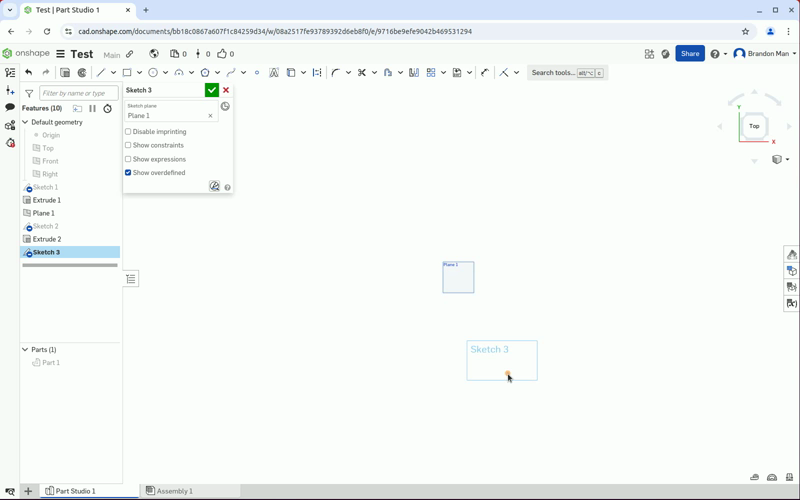
scroll(6)
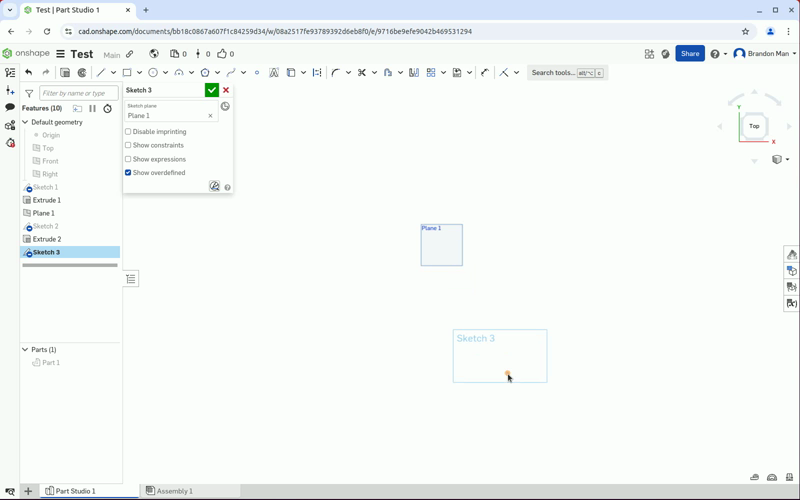
scroll(6)
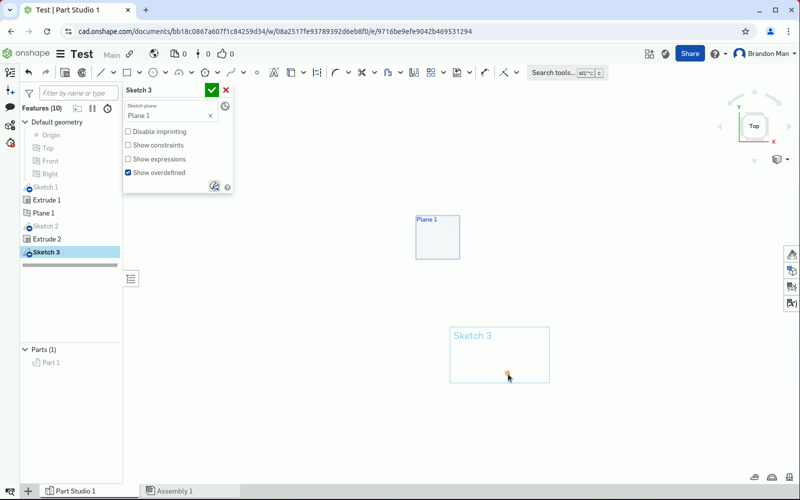
scroll(6)
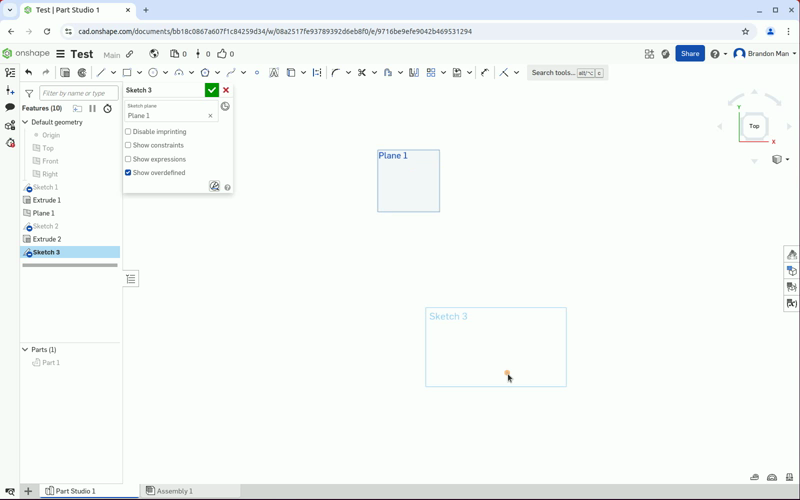
scroll(6)
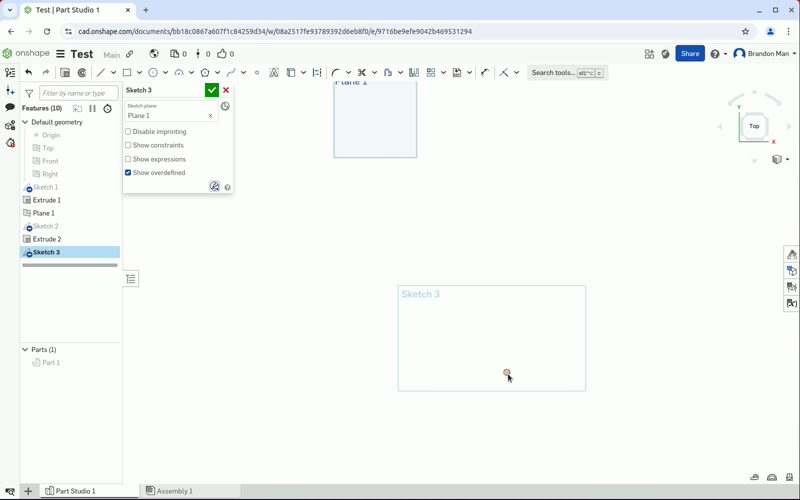
scroll(6)
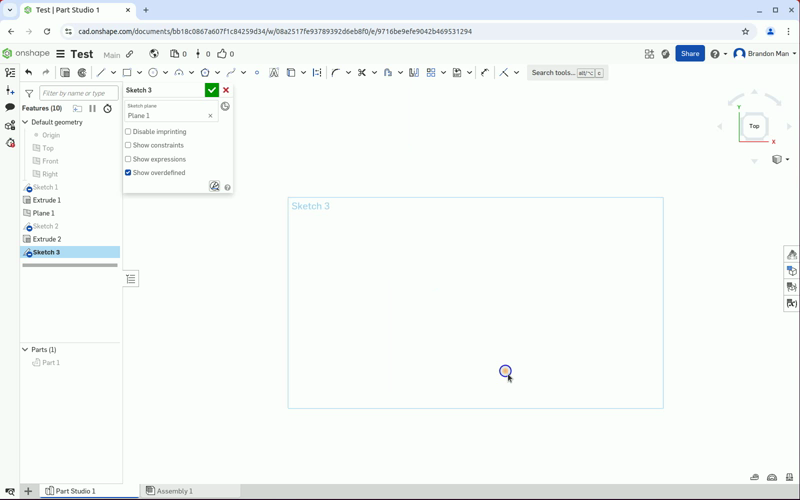
scroll(6)
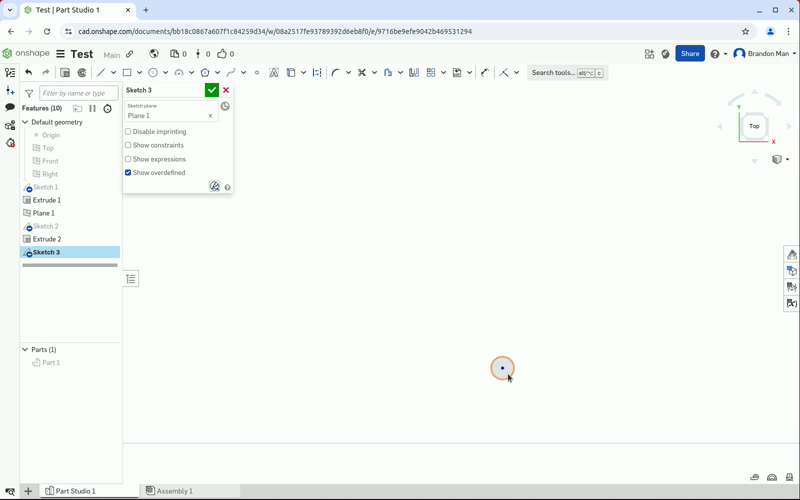
click(508, 373)
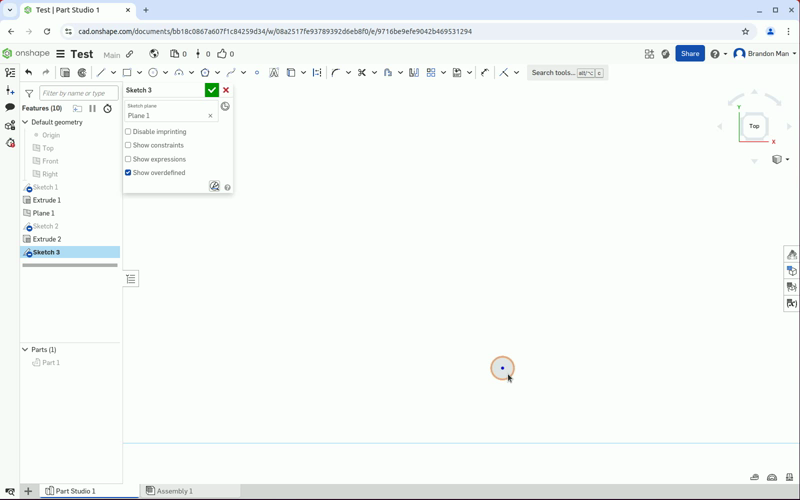
scroll(-6)
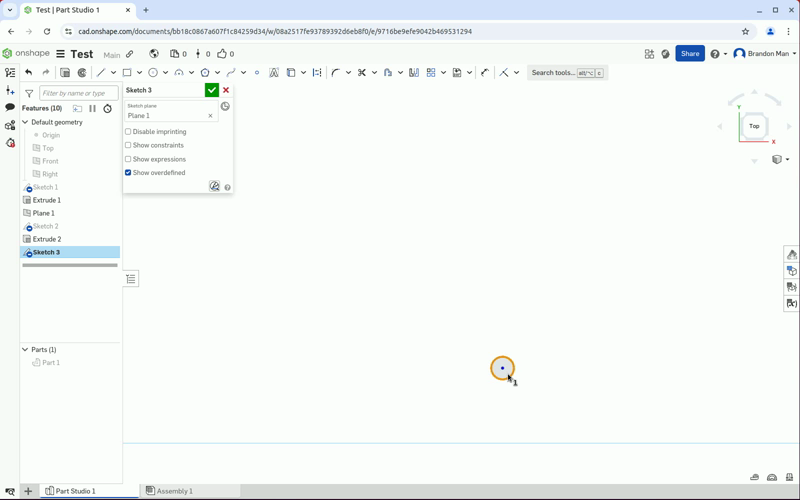
scroll(-6)
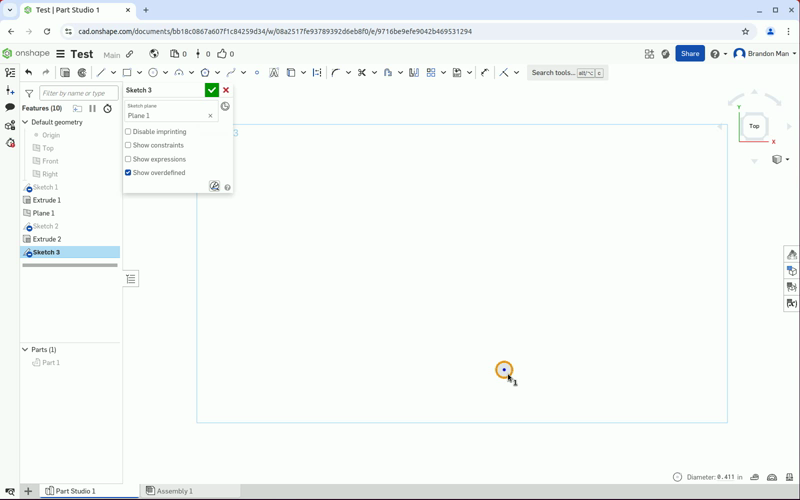
scroll(-6)
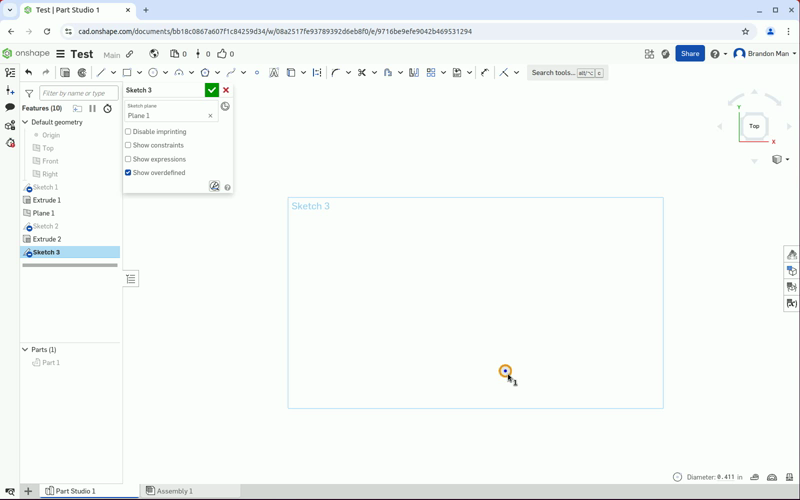
scroll(-6)
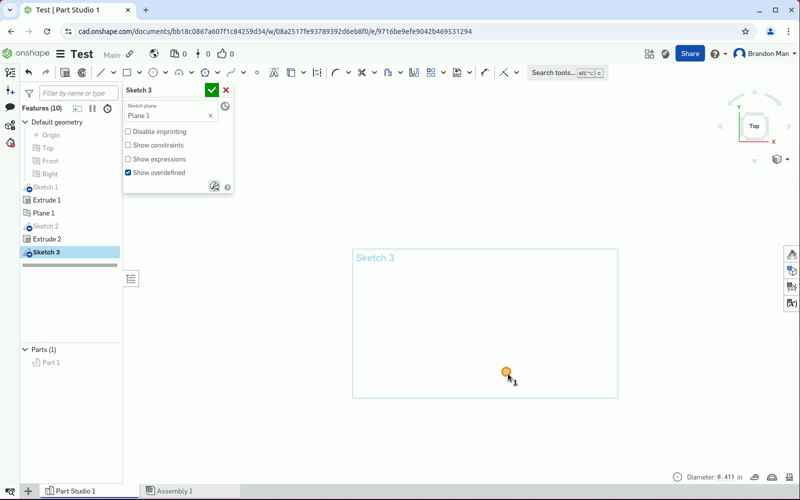
scroll(-6)
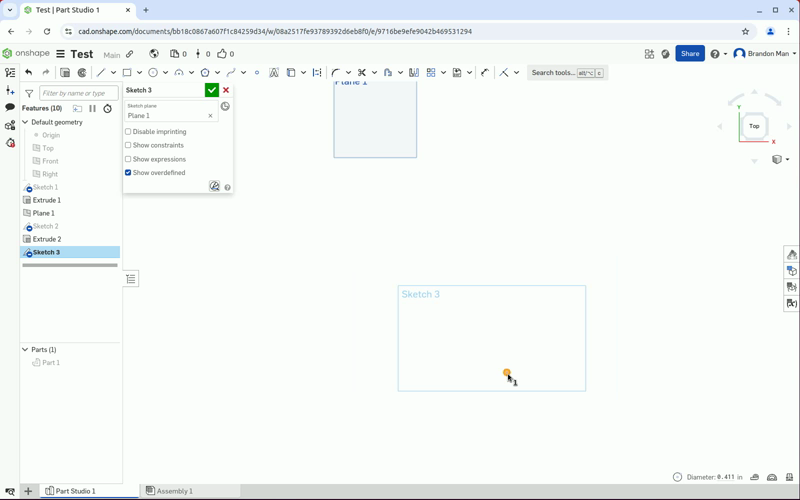
scroll(-6)
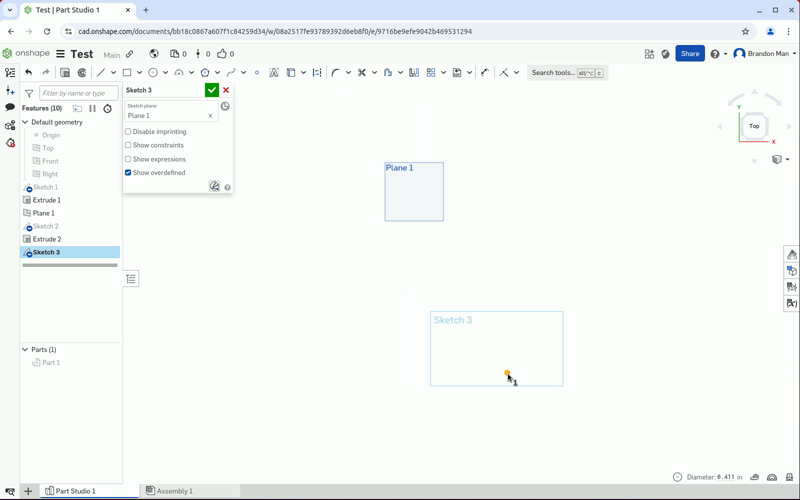
scroll(-6)
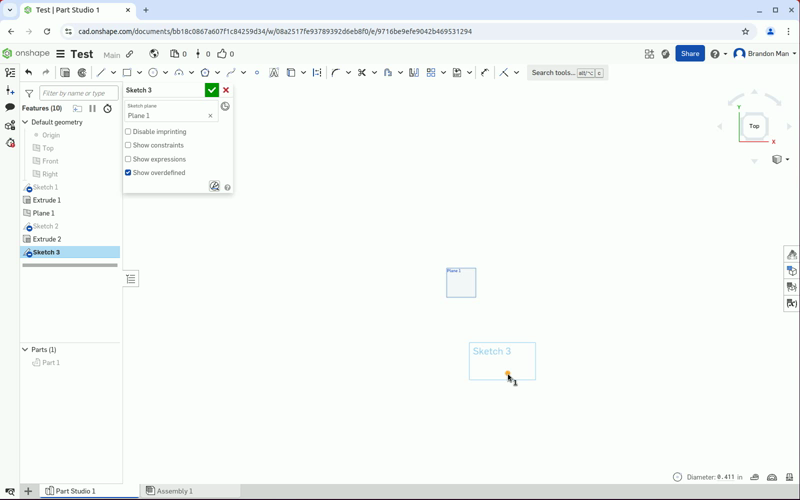
mouse_move(73, 352)
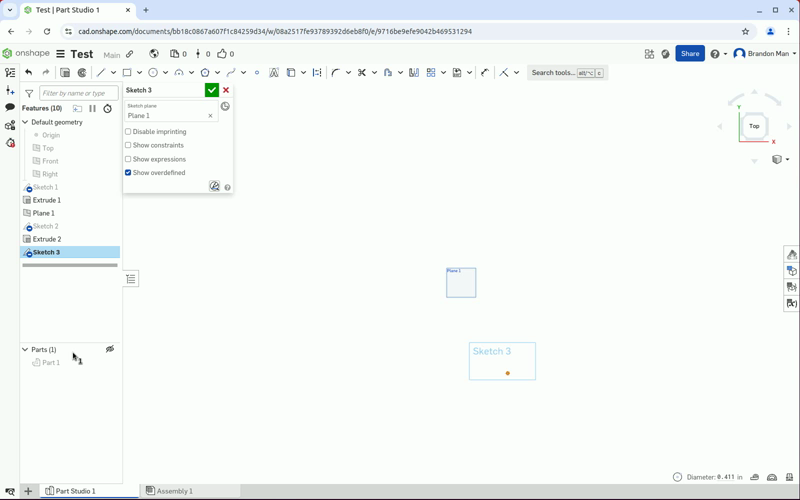
key(shift+y)
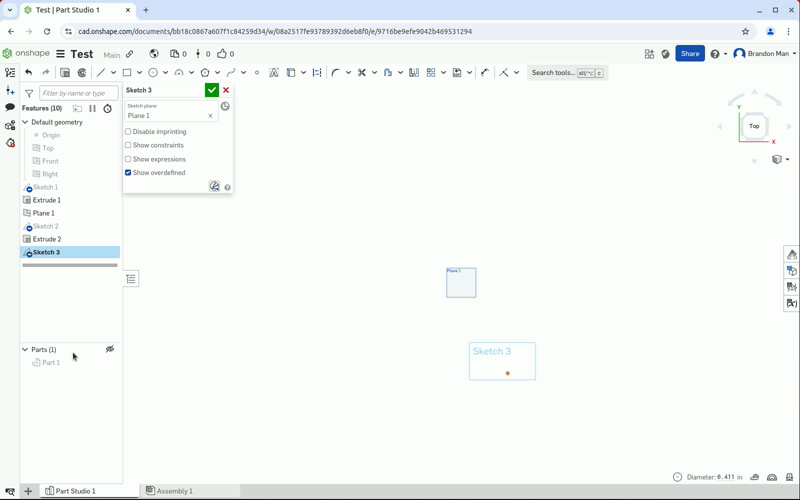
key(shift+e)
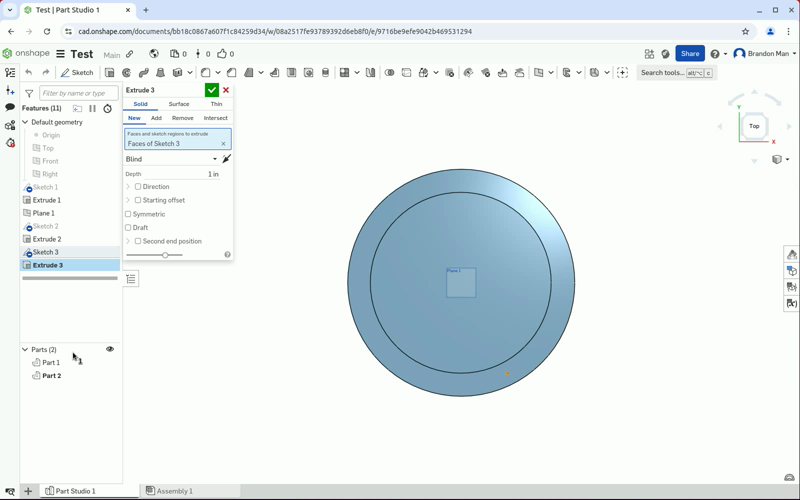
mouse_move(143, 106)
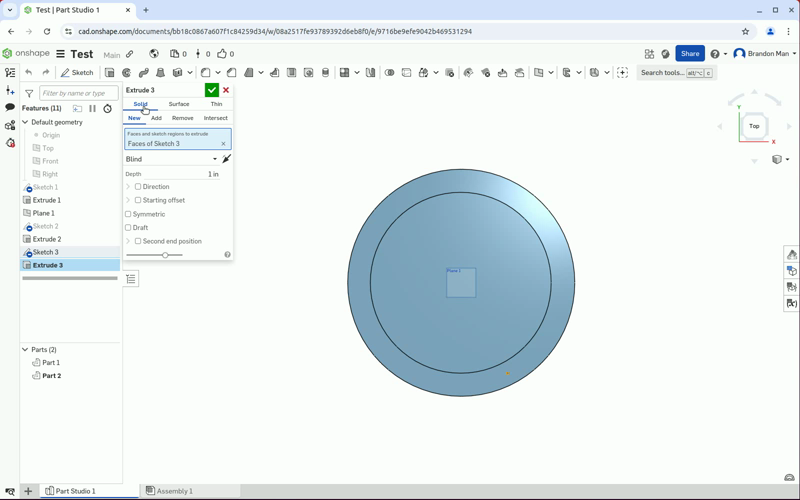
click(143, 106)
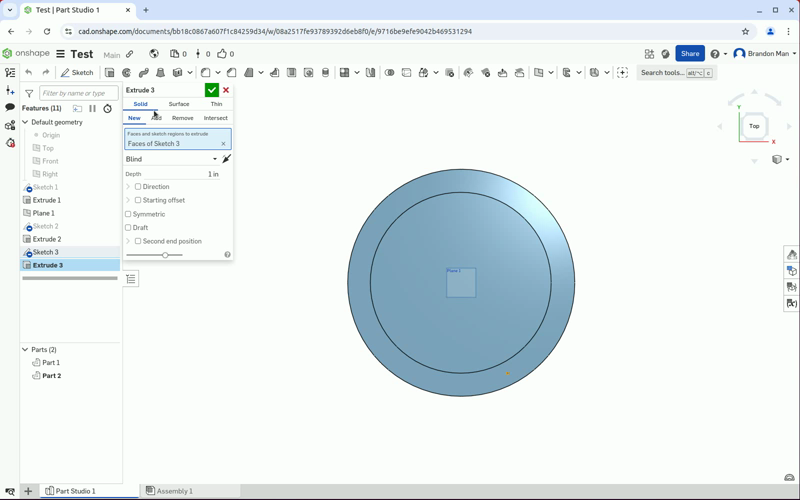
mouse_move(186, 120)
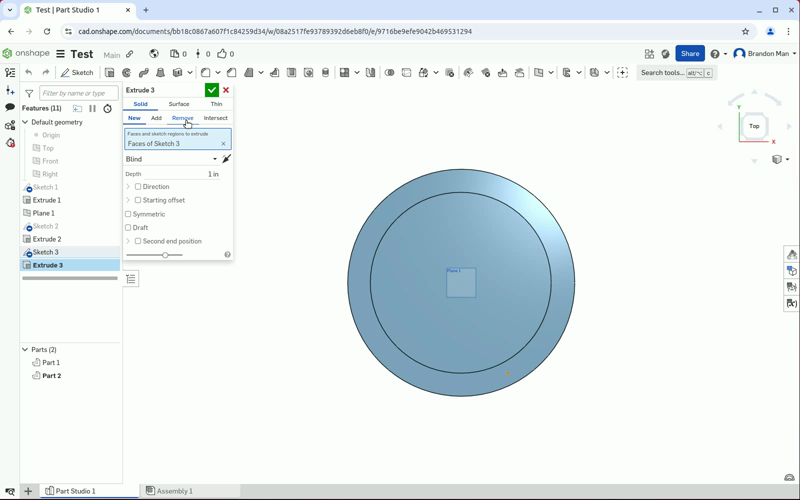
click(186, 120)
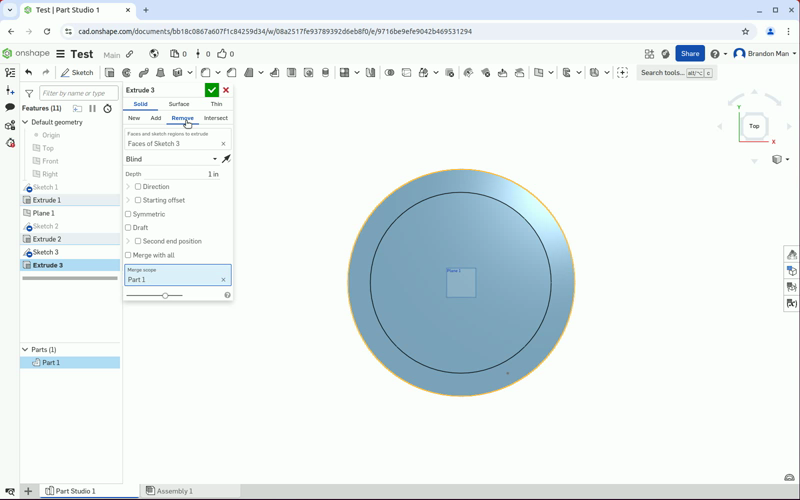
key(tab, 4)
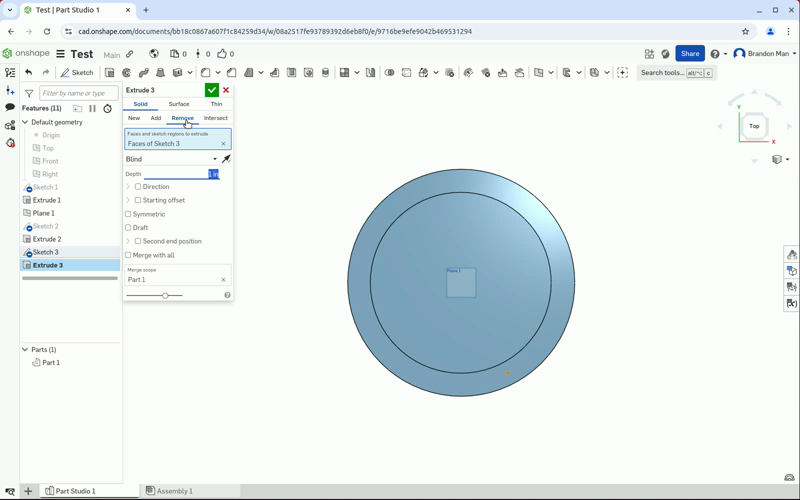
text(0.481)
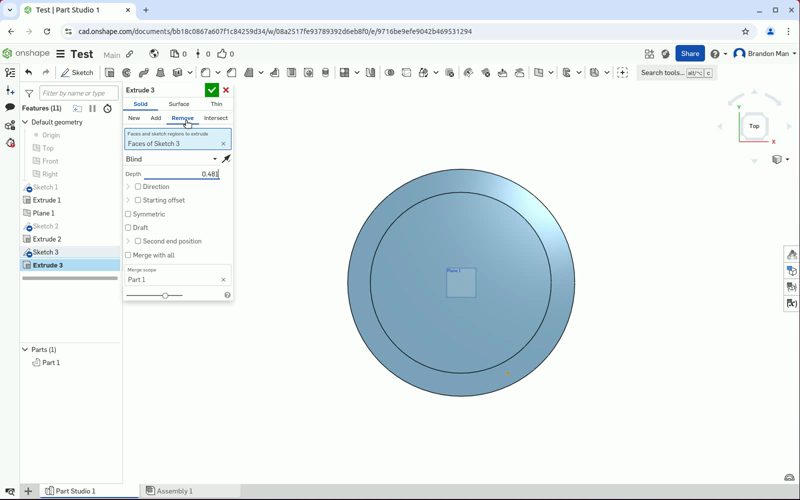
key(tab, 6)
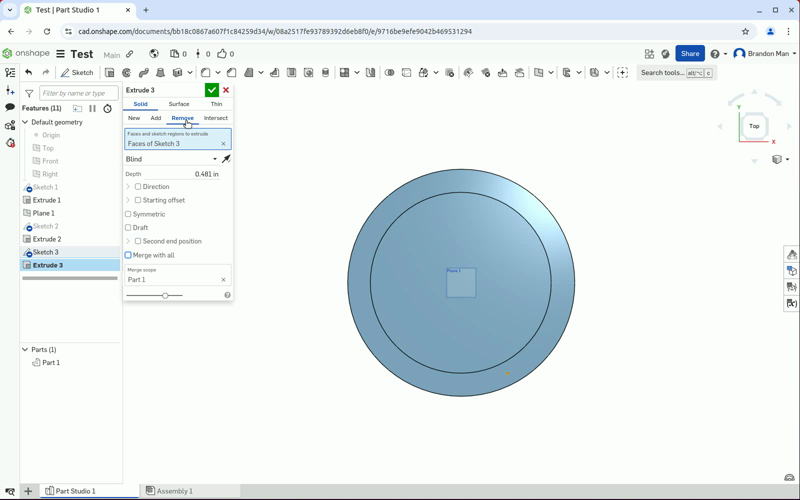
key(space)
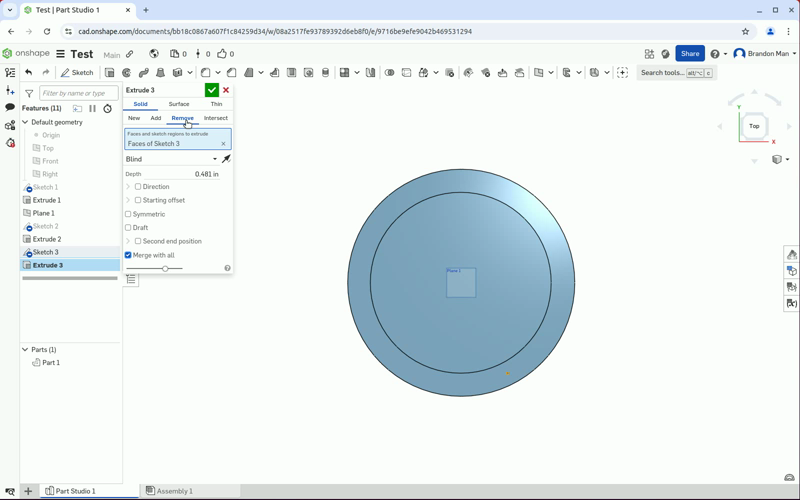
key(enter)
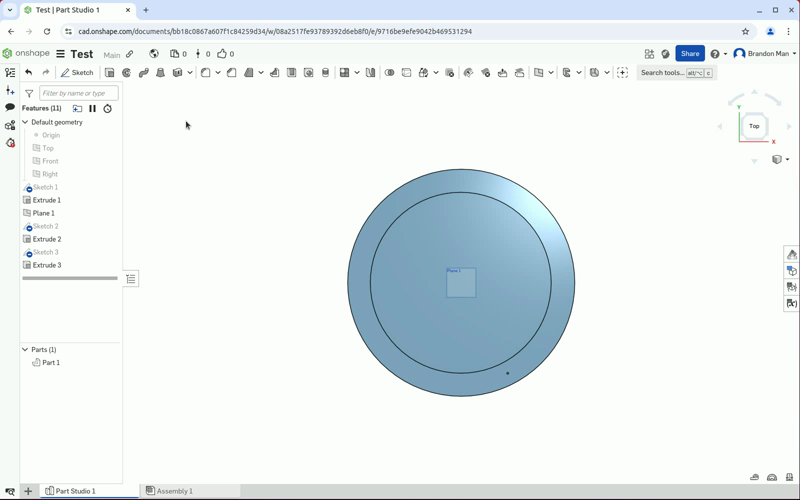
key(shift+h)
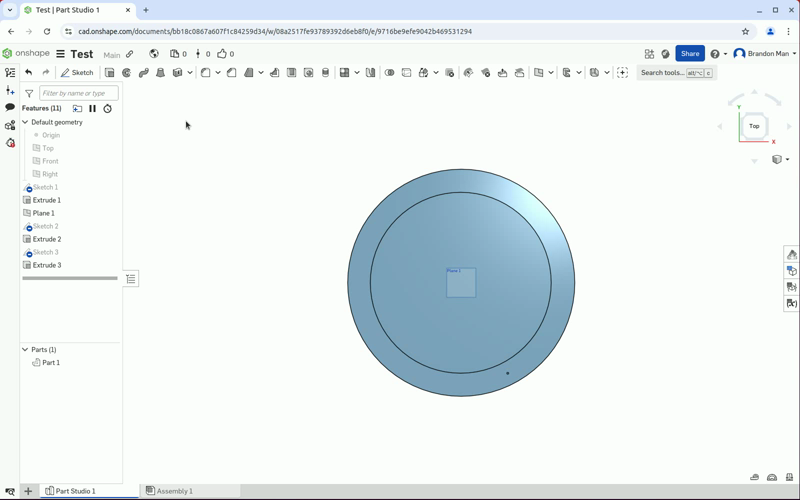
key(shift+h)
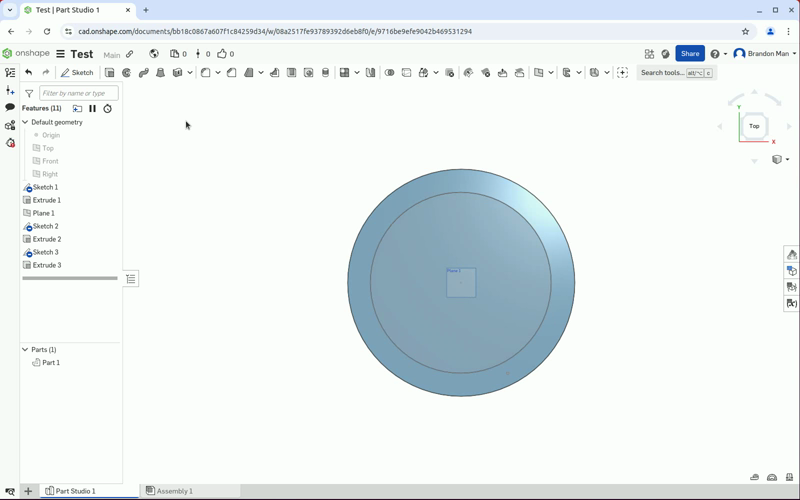
key(shift+7)
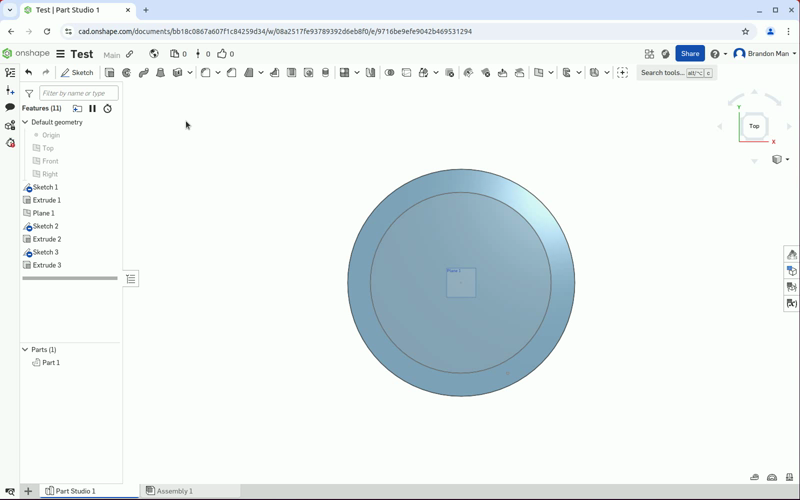
key(up, 3)
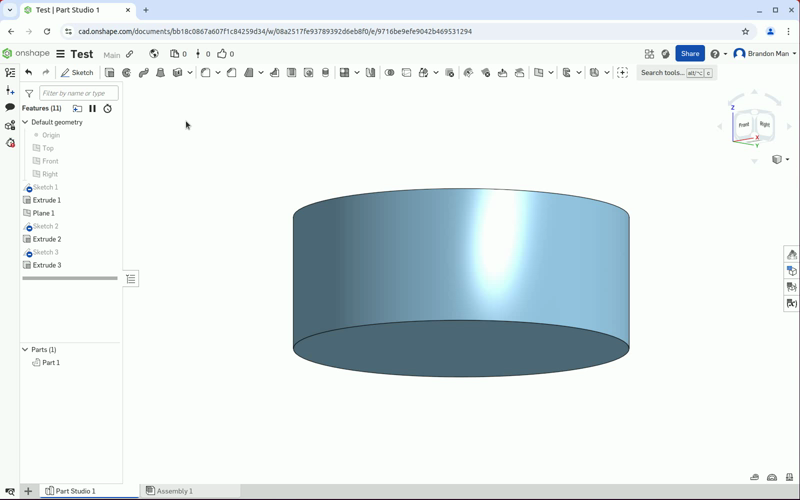
key(left, 3)
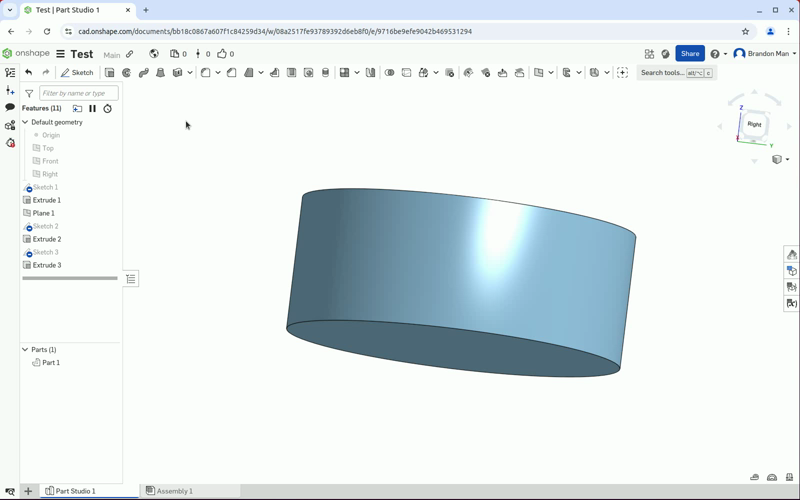
key(right, 3)
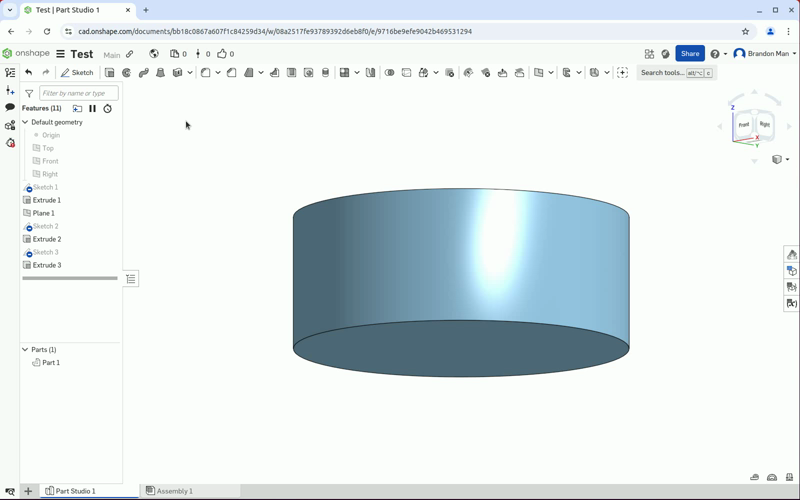
key(down, 3)
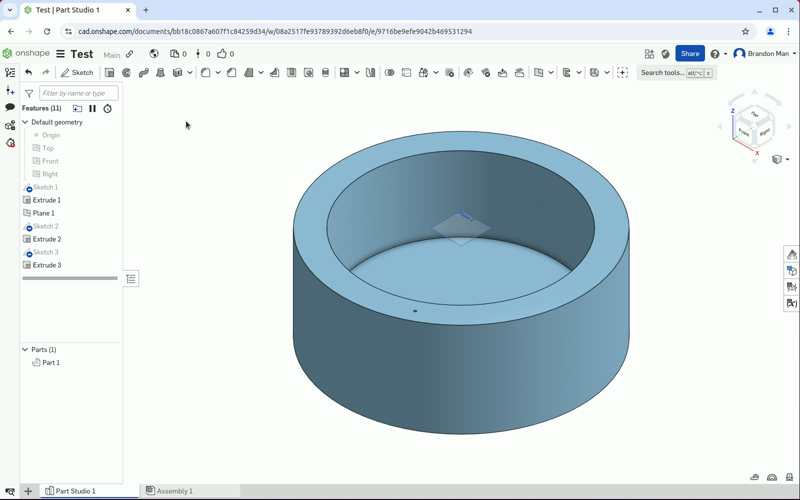
mouse_move(73, 189)
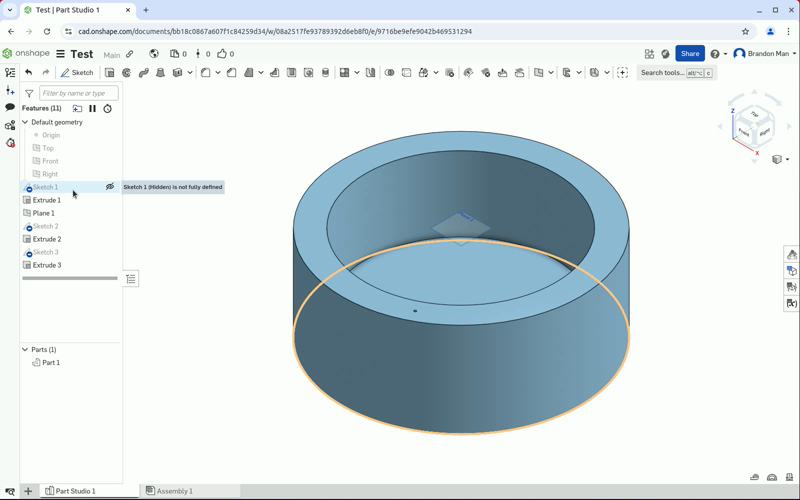
click(73, 189)